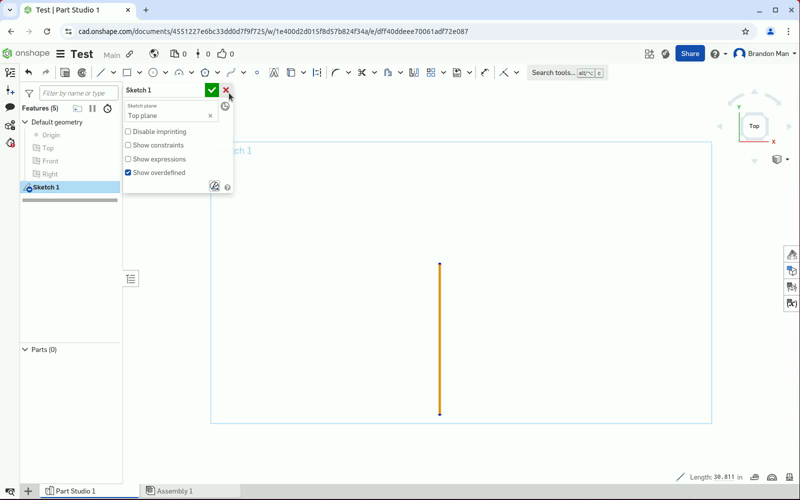
key(shift+h)
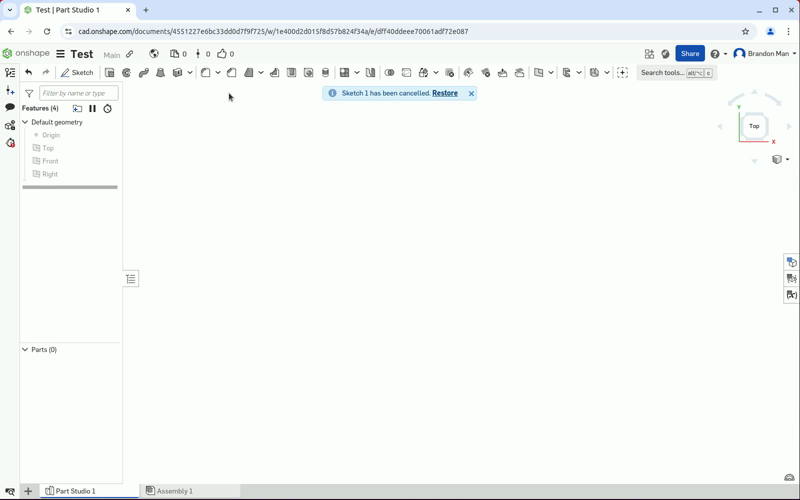
mouse_move(73, 352)
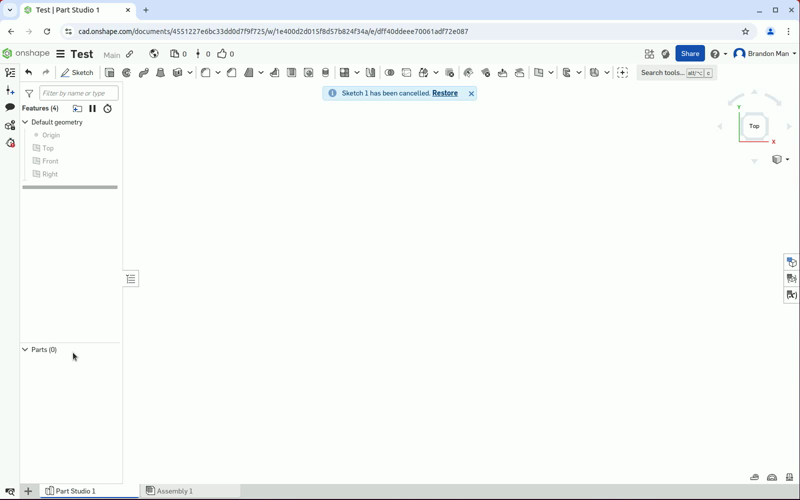
key(y)
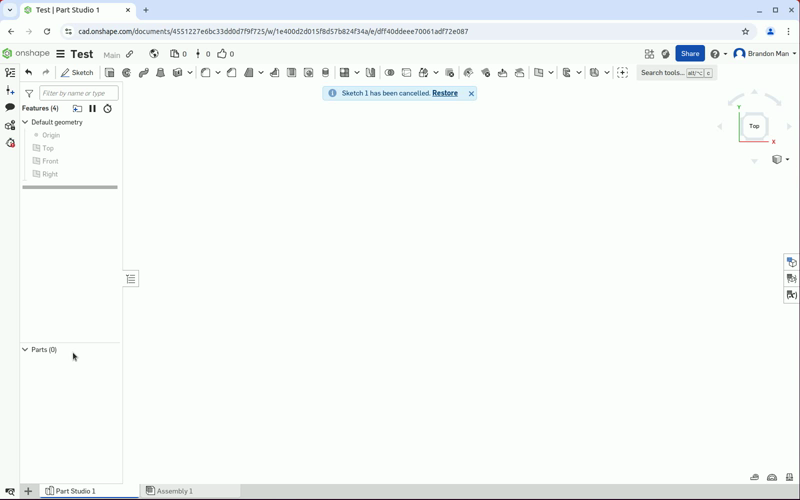
key(shift+p)
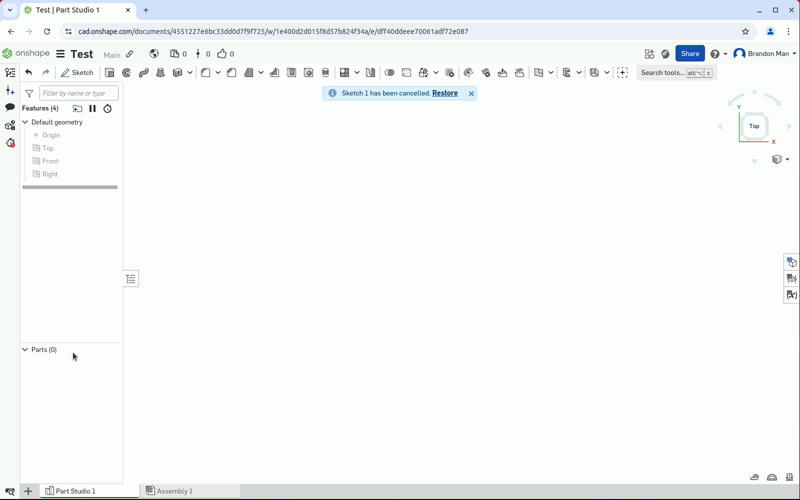
key(space)
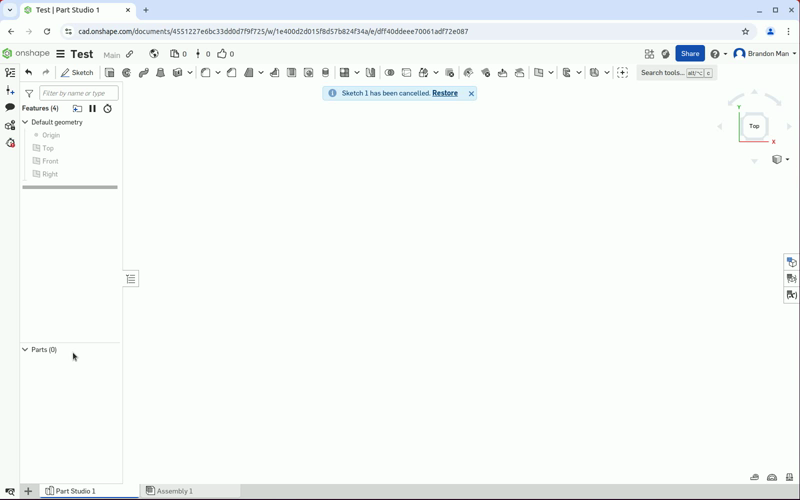
key_down(shift)
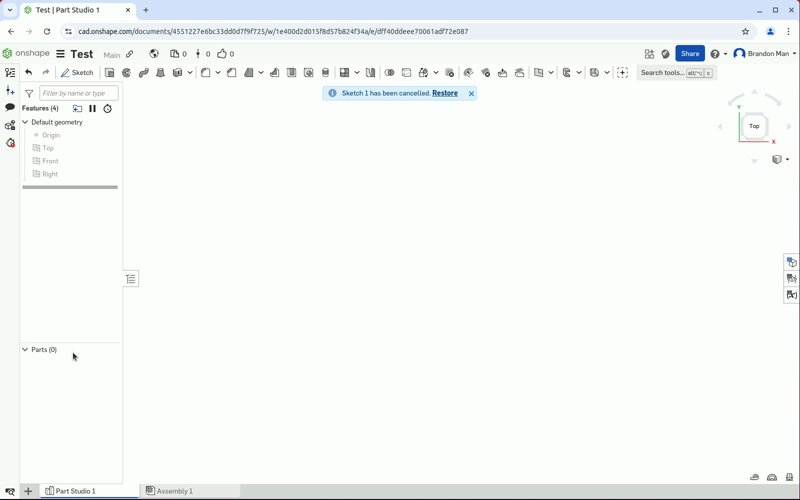
key(up)
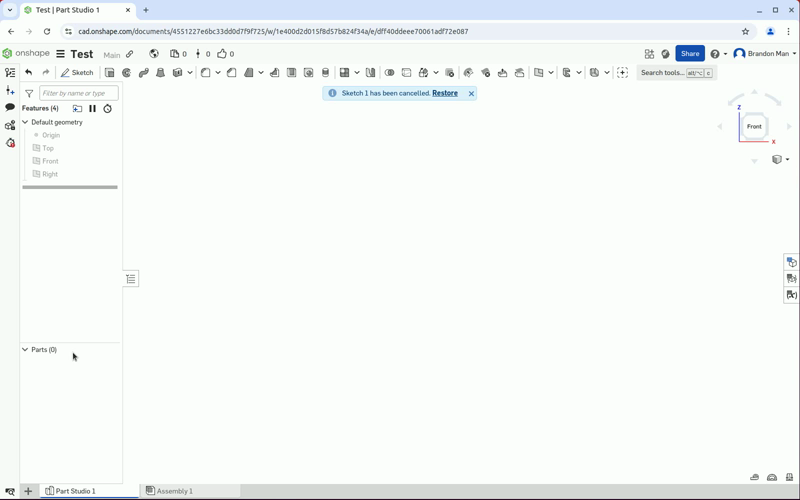
key_up(shift)
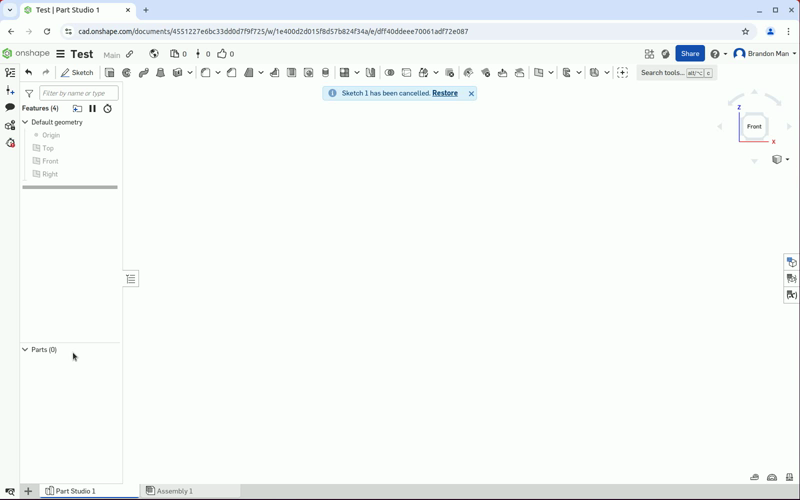
mouse_move(73, 352)
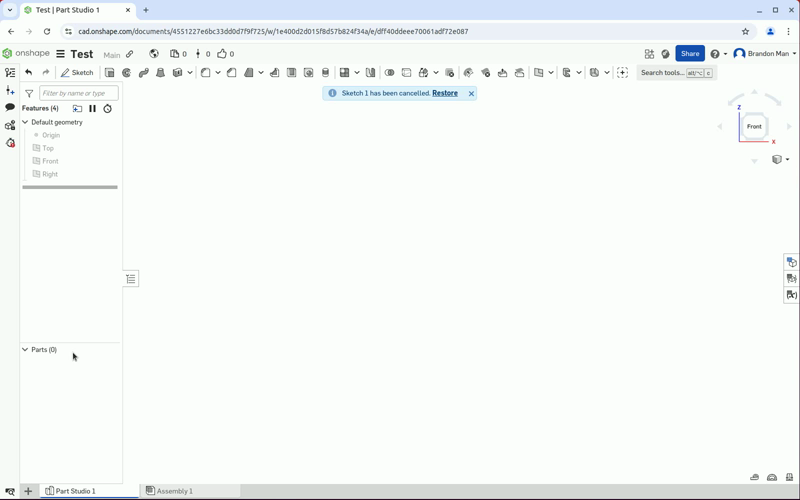
key(shift+y)
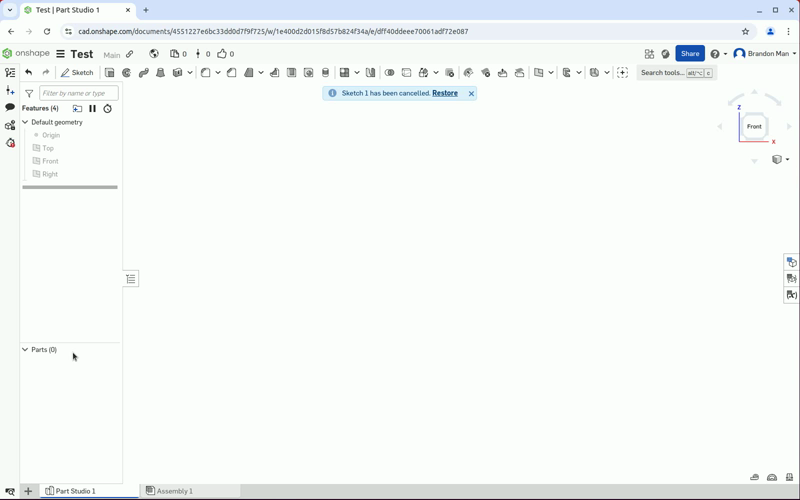
key(shift+s)
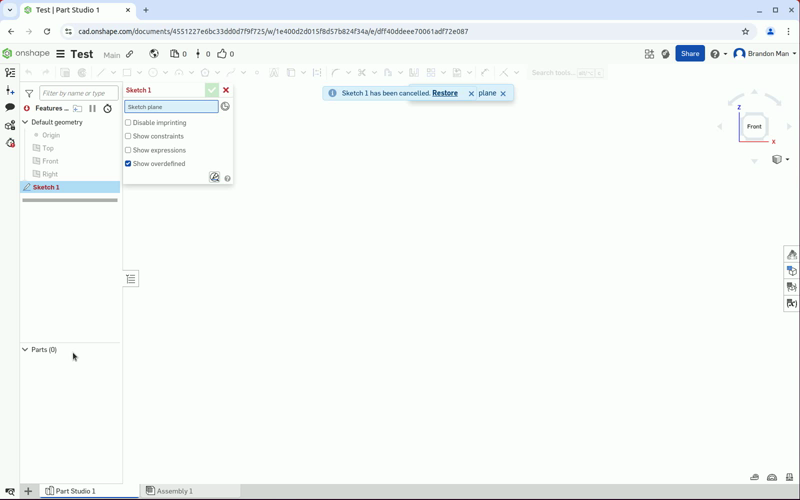
mouse_move(73, 163)
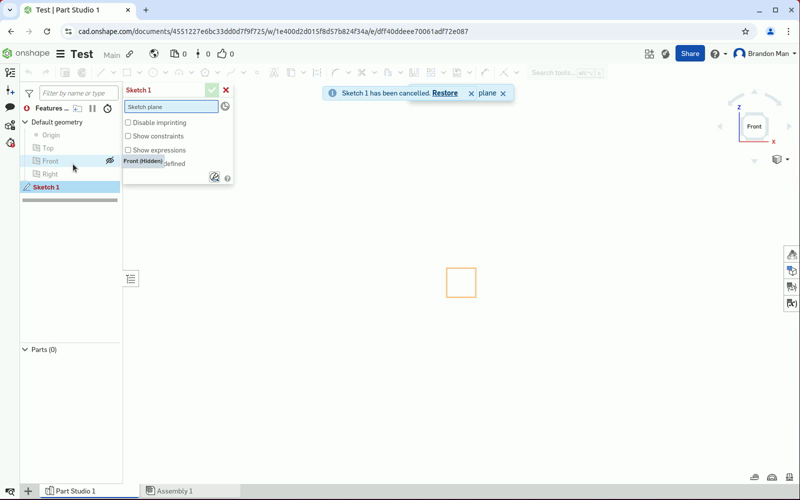
click(73, 163)
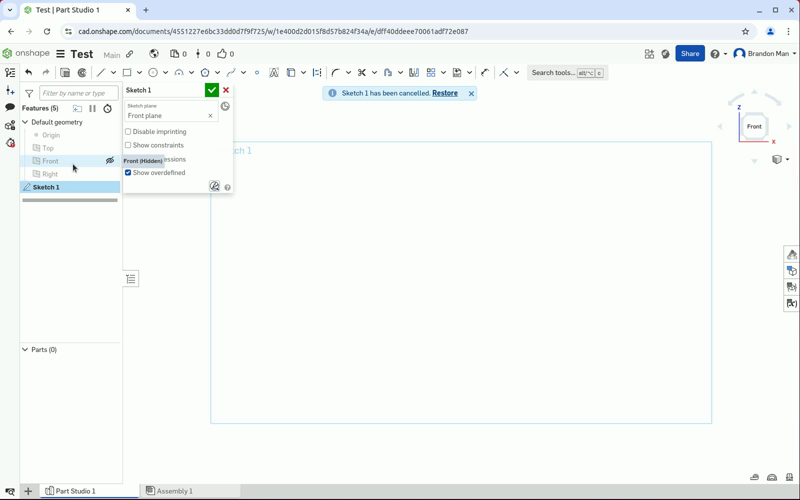
mouse_move(73, 352)
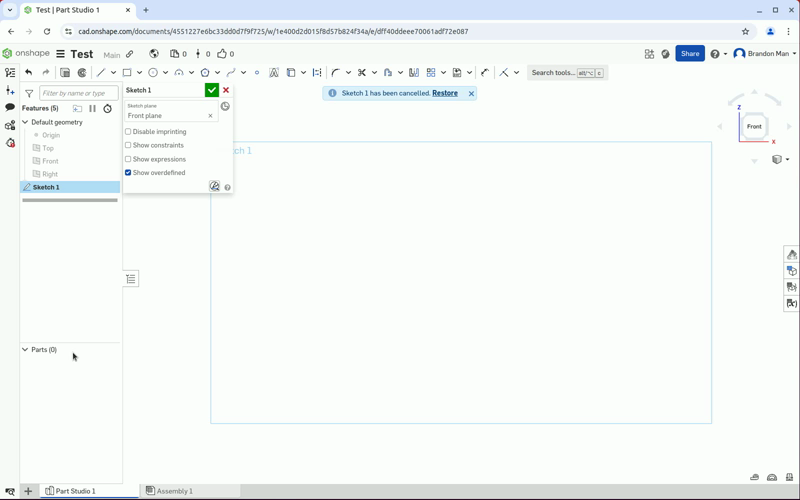
key(y)
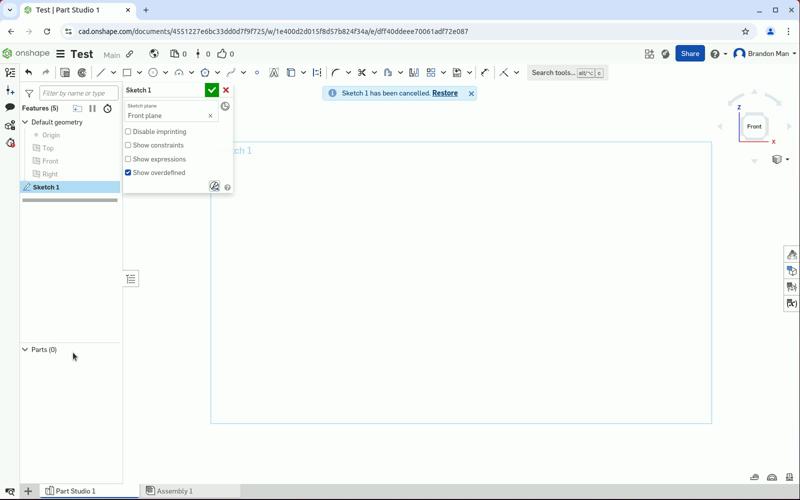
key(c)
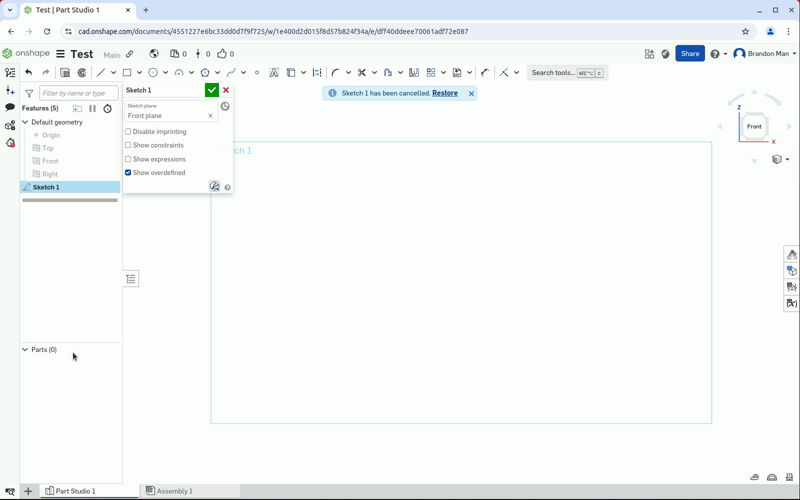
key_down(shift)
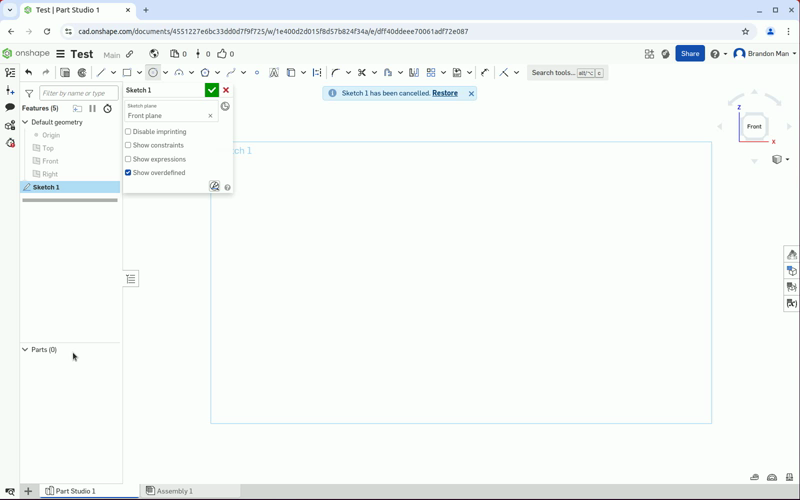
mouse_move(366, 227)
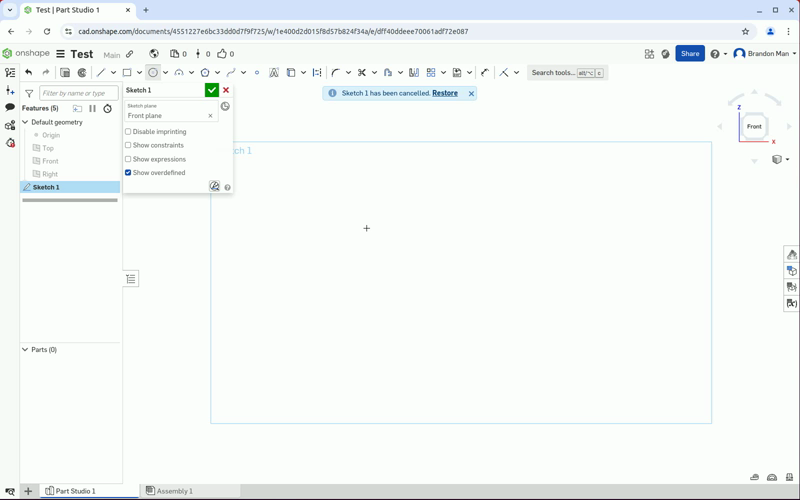
click(366, 227)
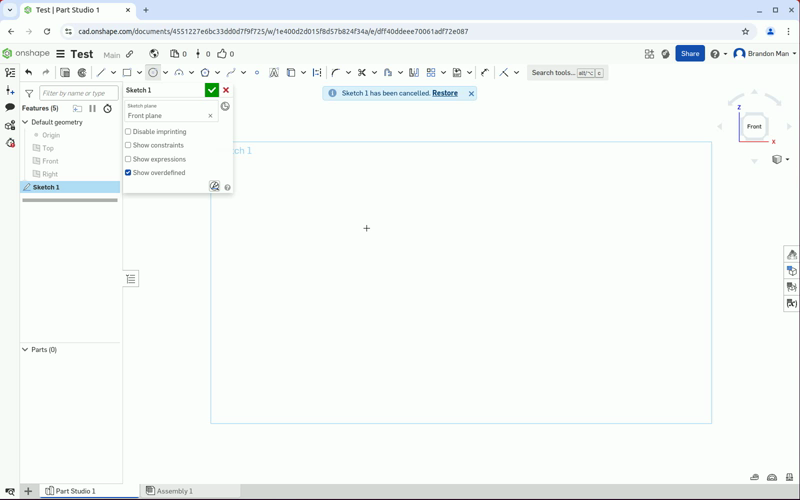
key_up(shift)
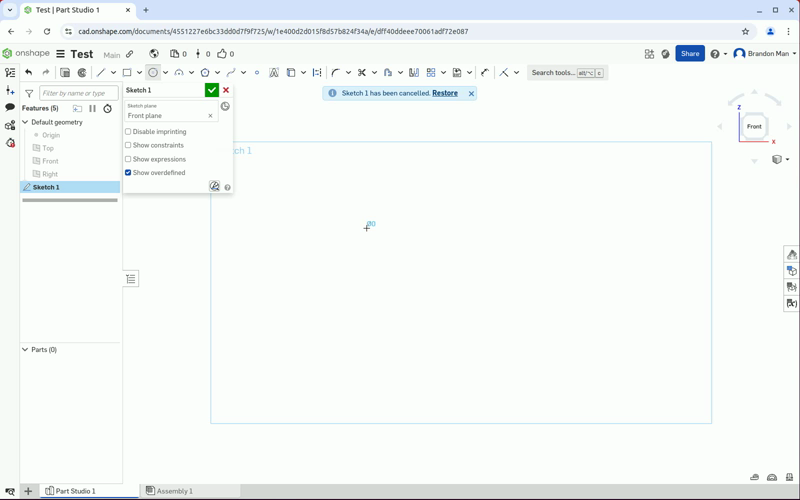
mouse_move(384, 227)
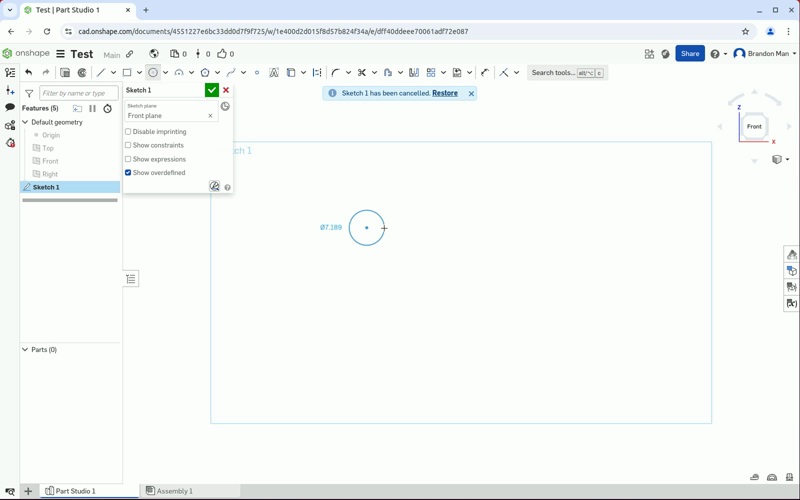
click(384, 227)
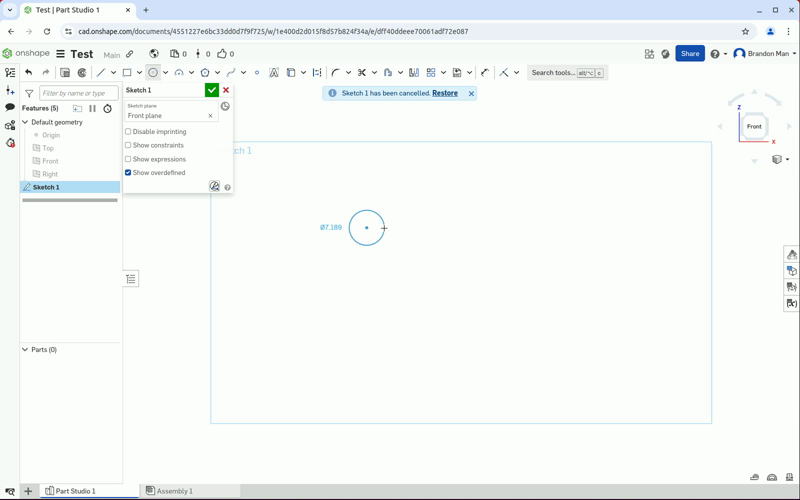
key(esc)
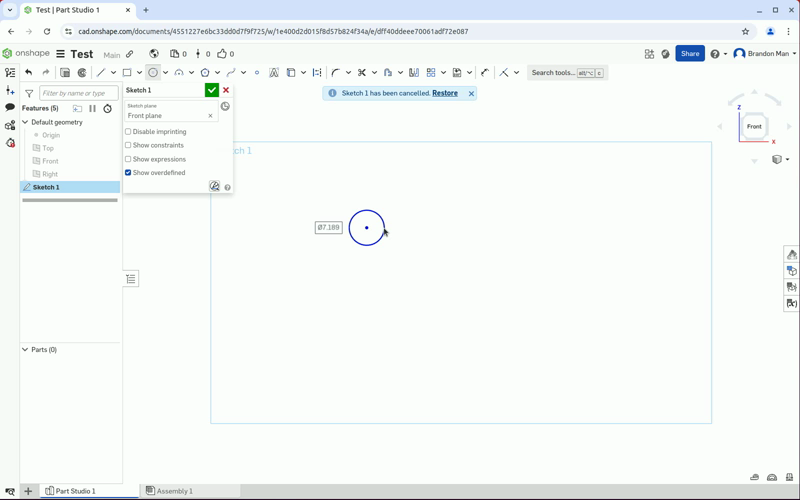
mouse_move(357, 242)
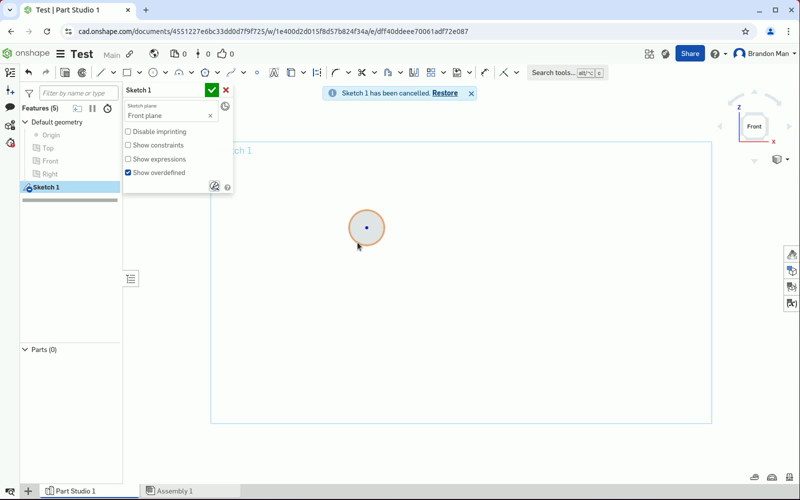
scroll(6)
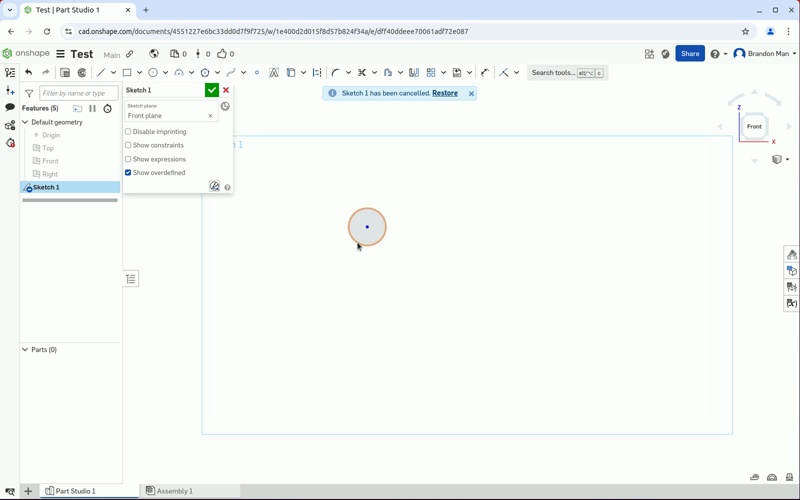
scroll(6)
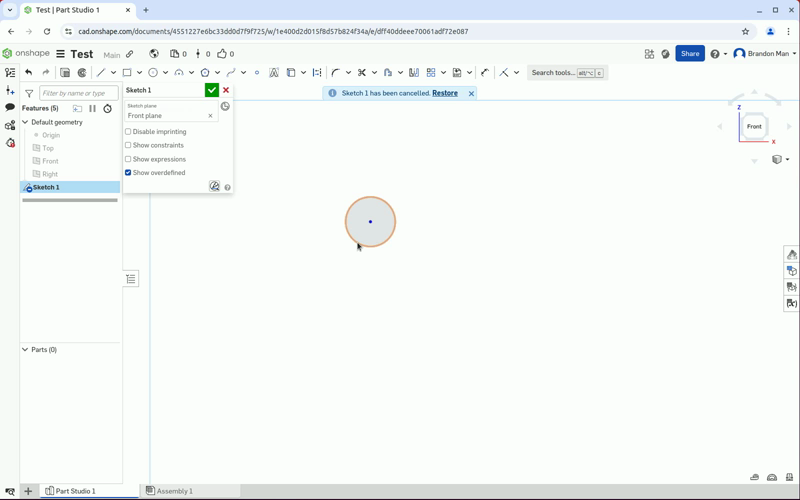
scroll(6)
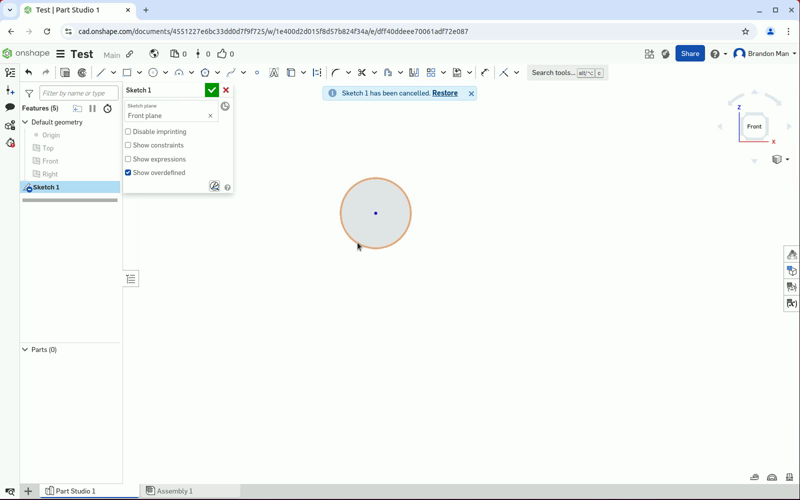
scroll(6)
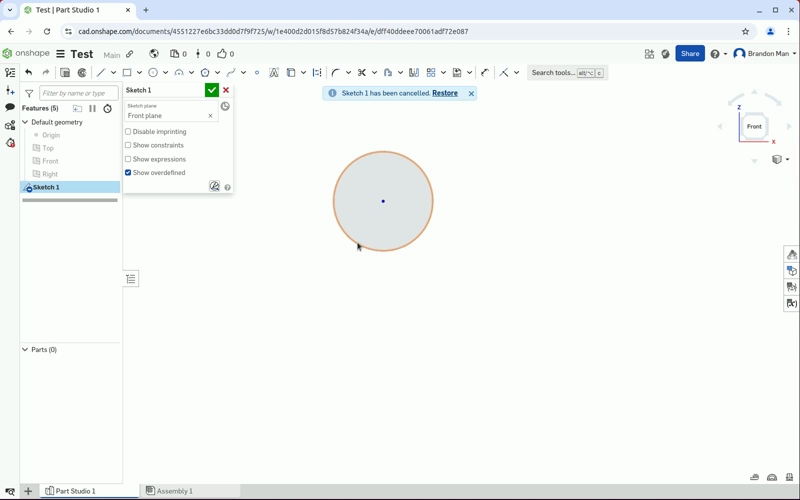
scroll(6)
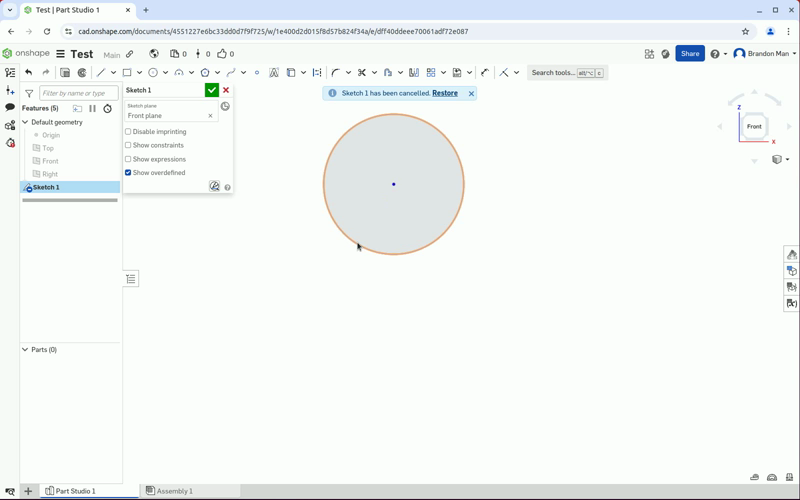
scroll(6)
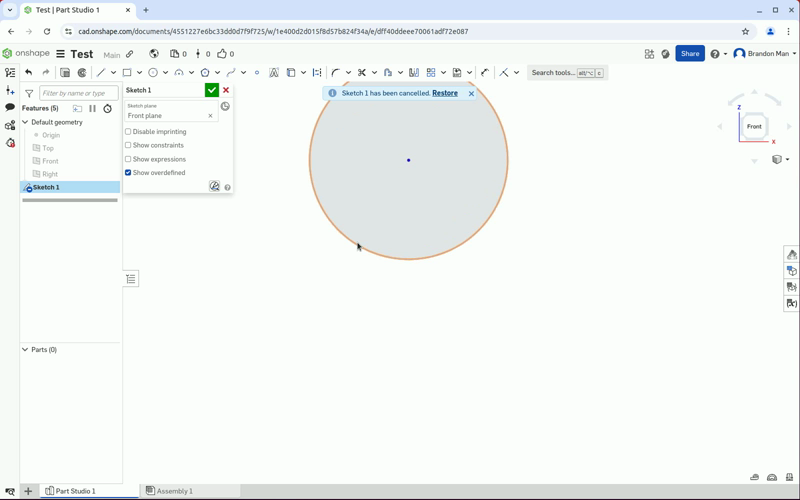
scroll(6)
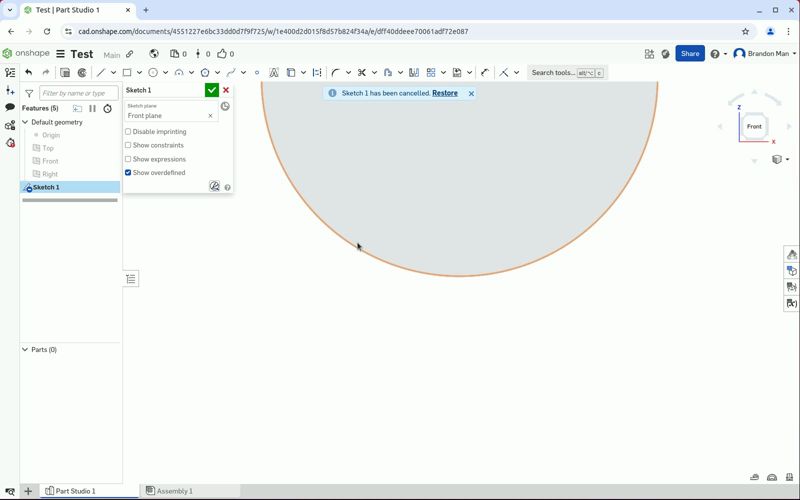
click(357, 242)
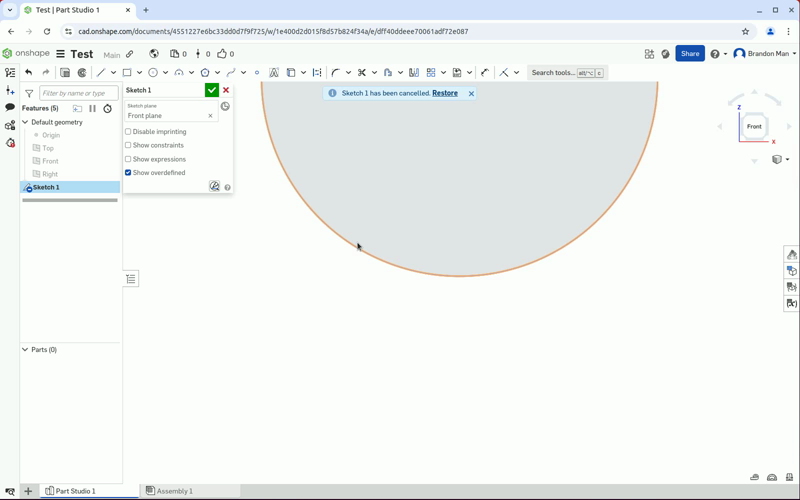
scroll(-6)
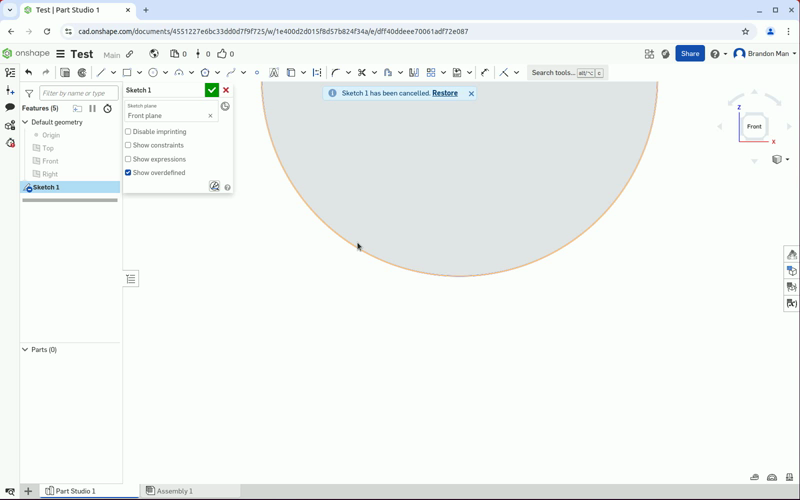
scroll(-6)
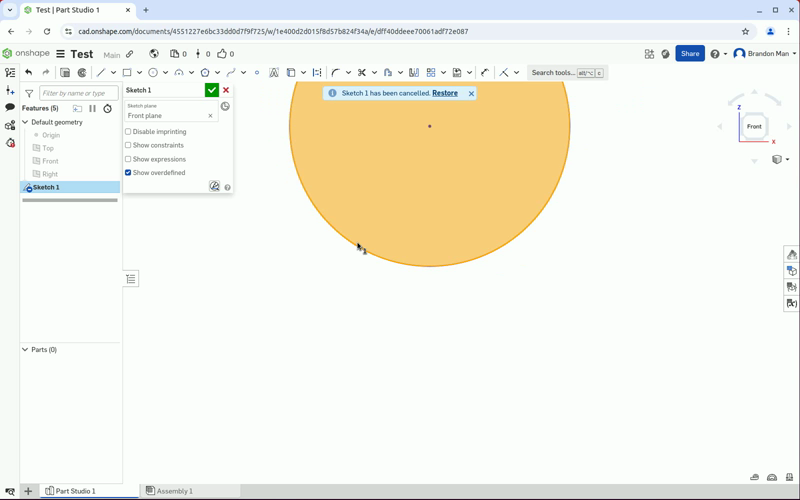
scroll(-6)
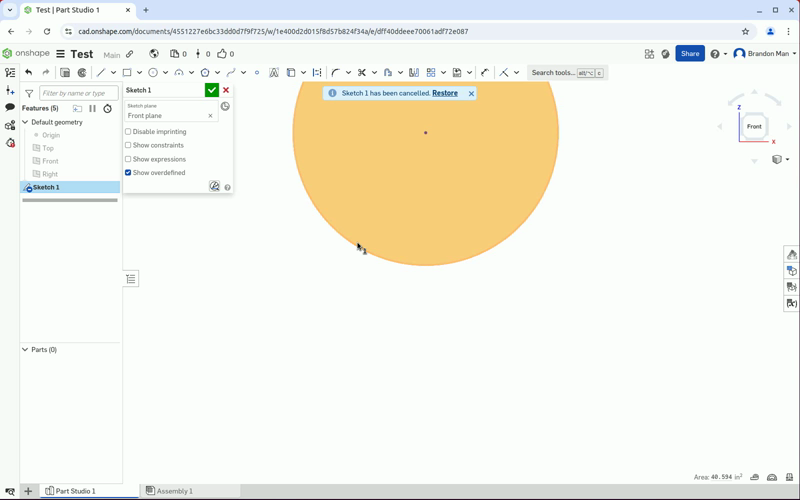
scroll(-6)
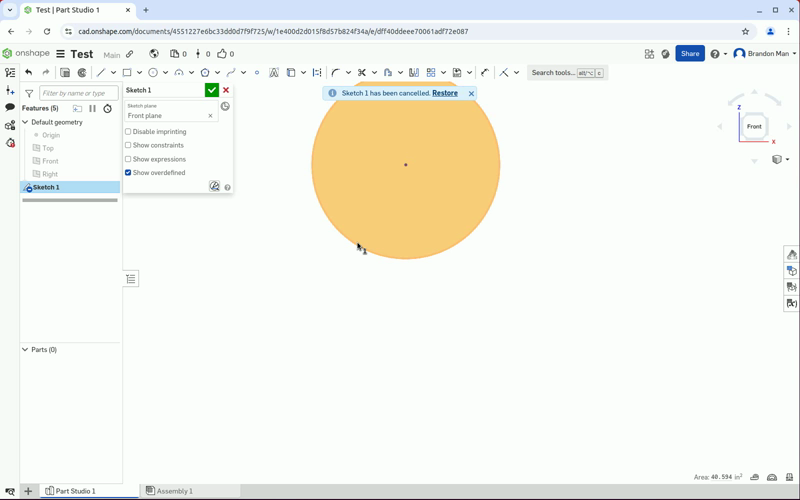
scroll(-6)
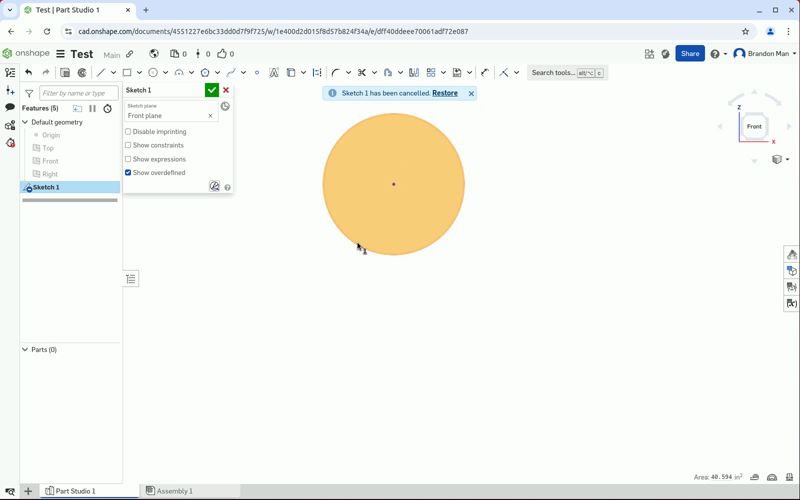
scroll(-6)
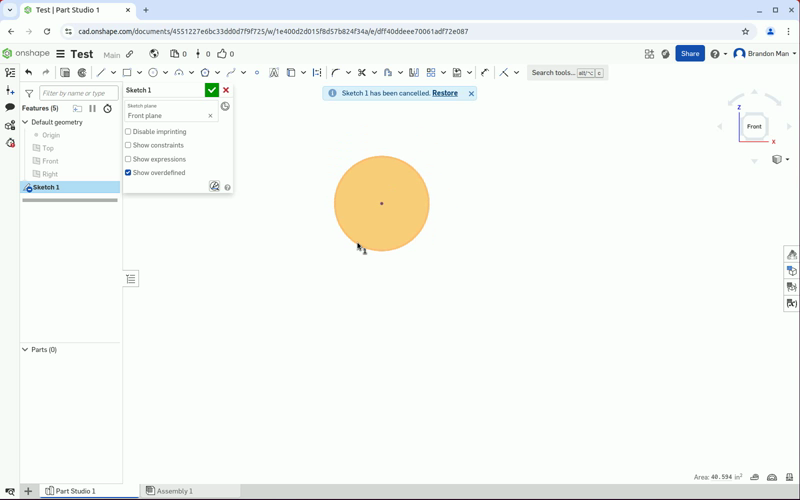
scroll(-6)
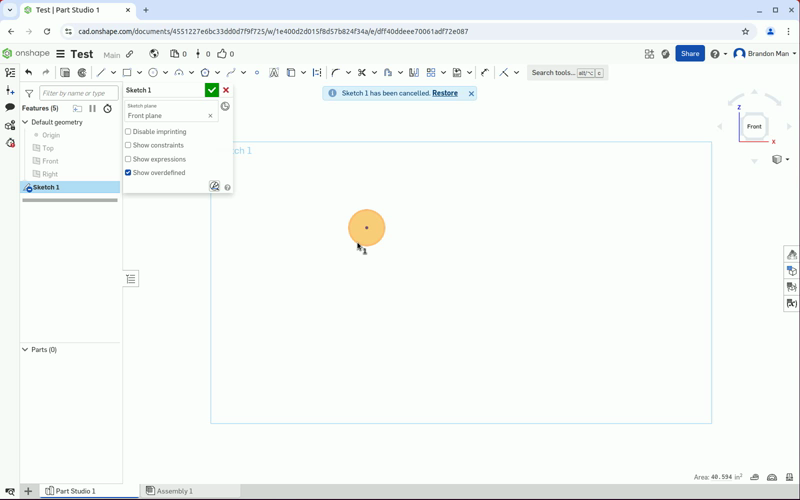
mouse_move(73, 352)
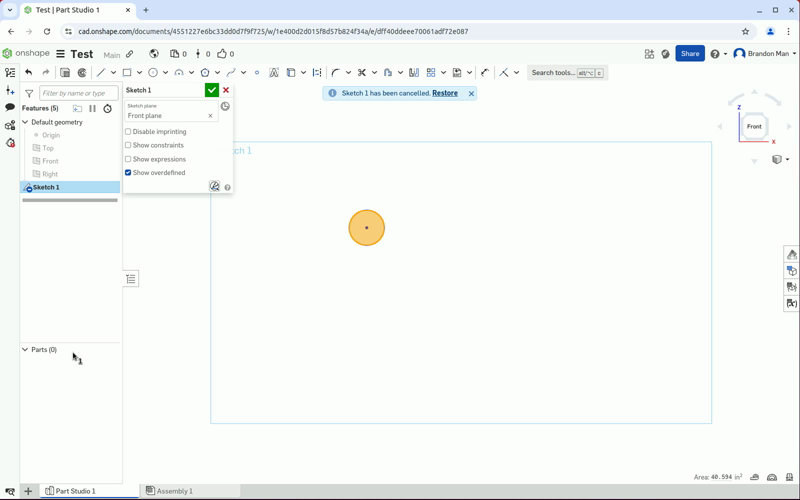
key(shift+y)
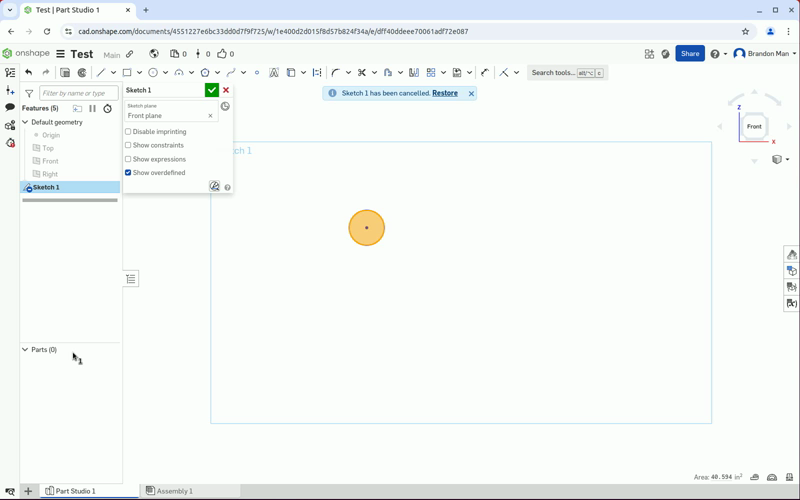
key(shift+e)
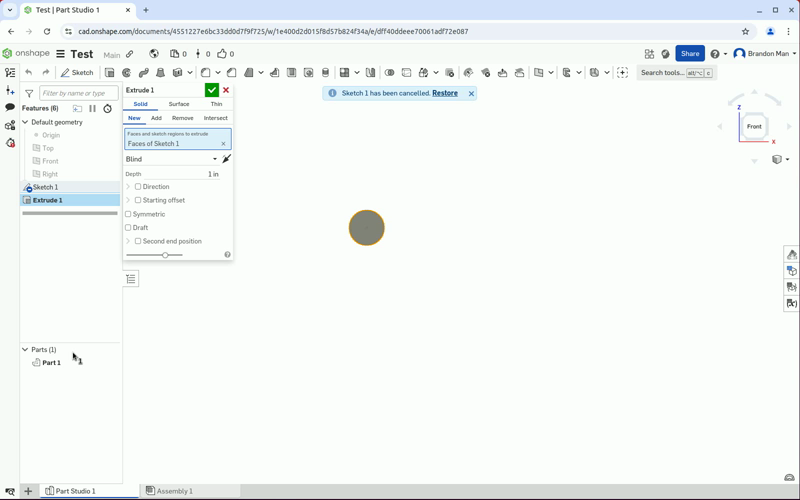
mouse_move(143, 106)
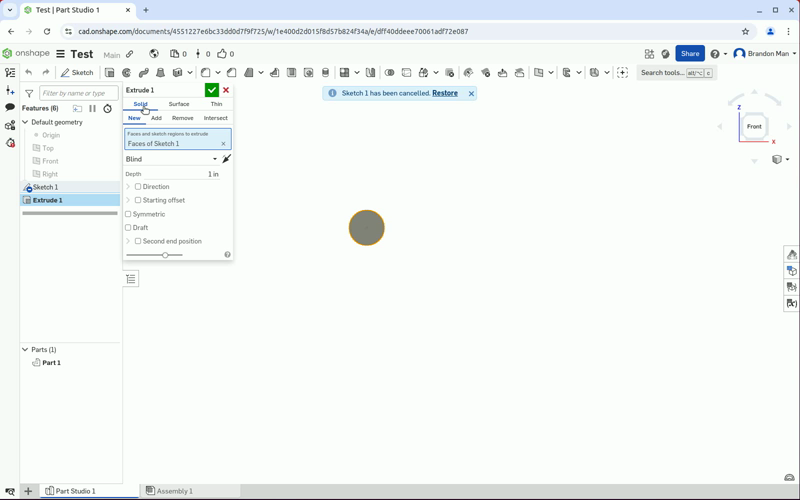
click(143, 106)
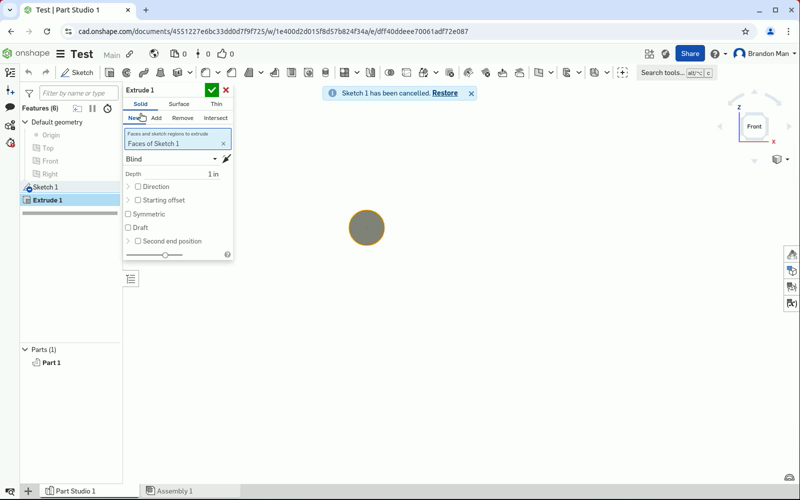
mouse_move(137, 120)
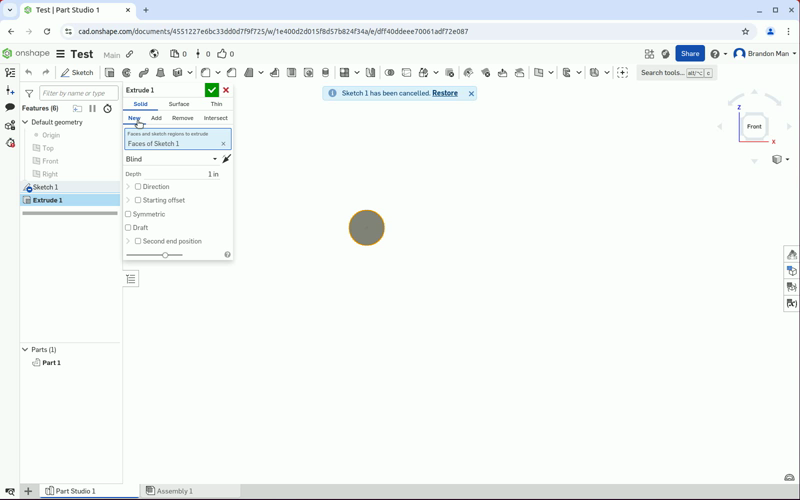
click(137, 120)
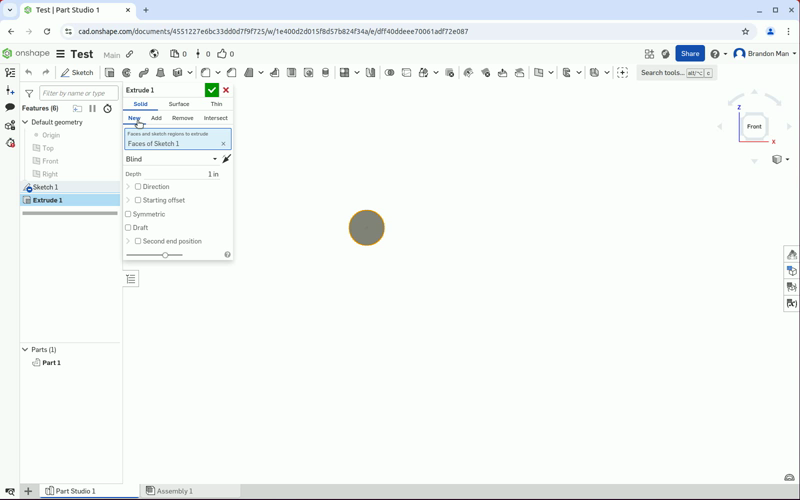
key(tab, 4)
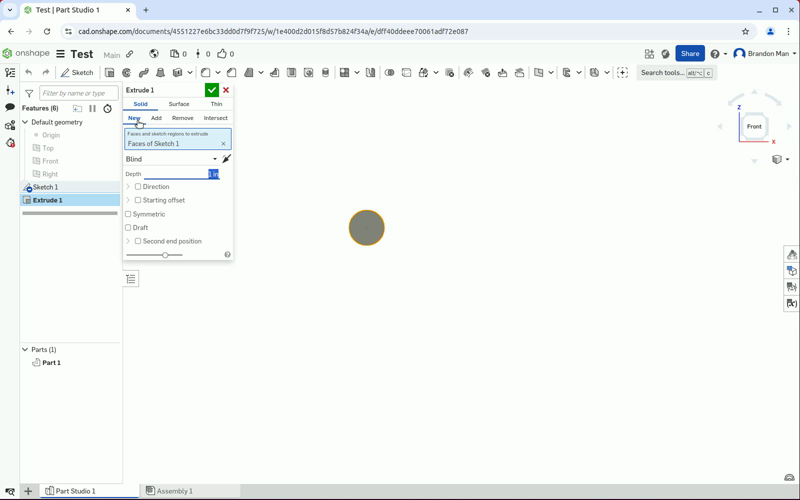
text(21.664)
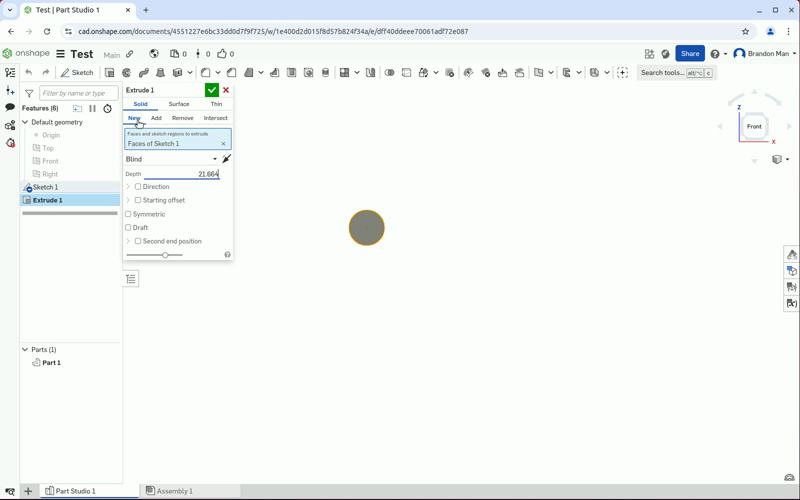
key(enter)
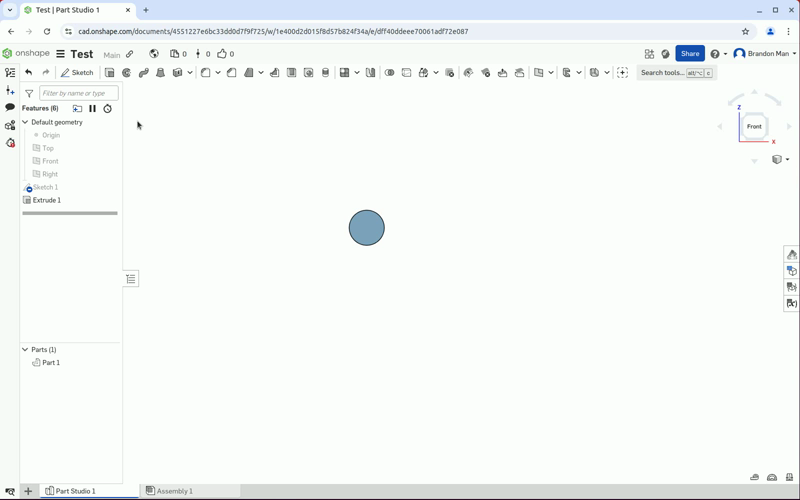
key(shift+h)
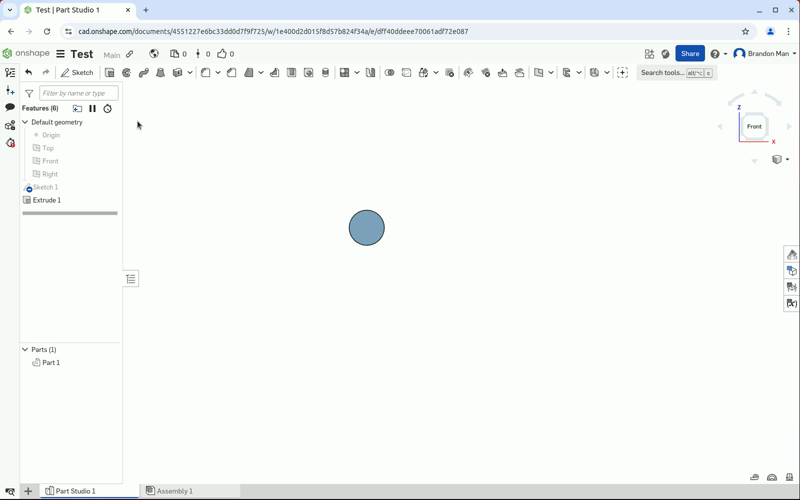
key(shift+h)
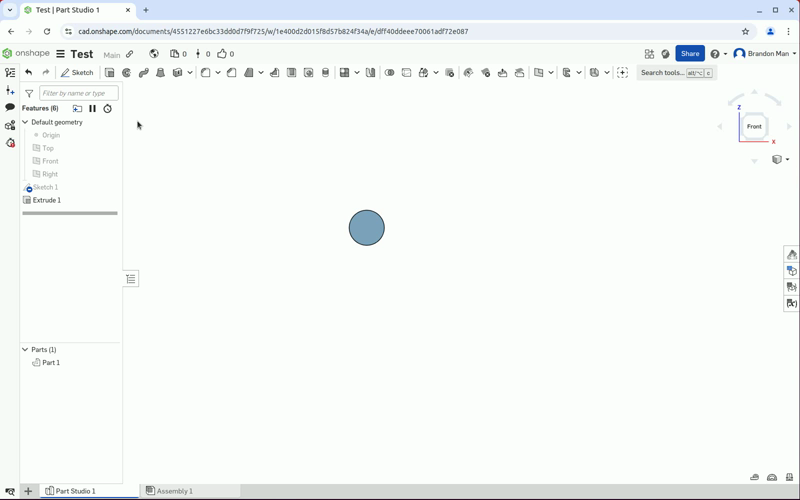
mouse_move(73, 189)
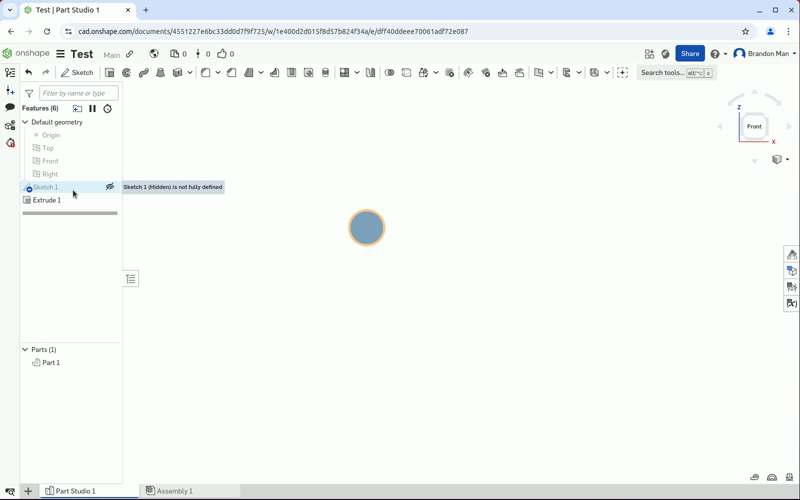
click(73, 189)
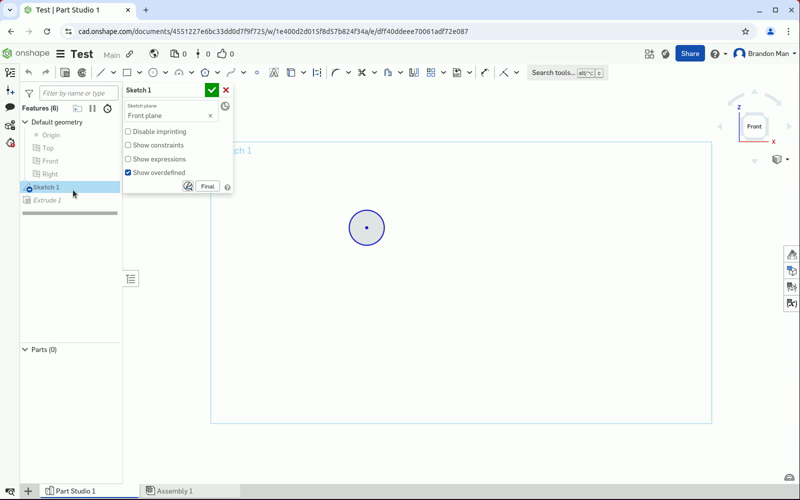
mouse_move(229, 92)
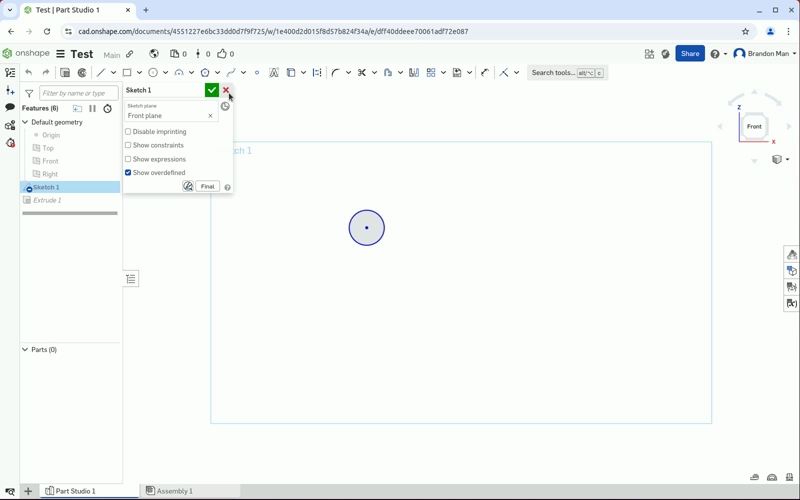
click(229, 92)
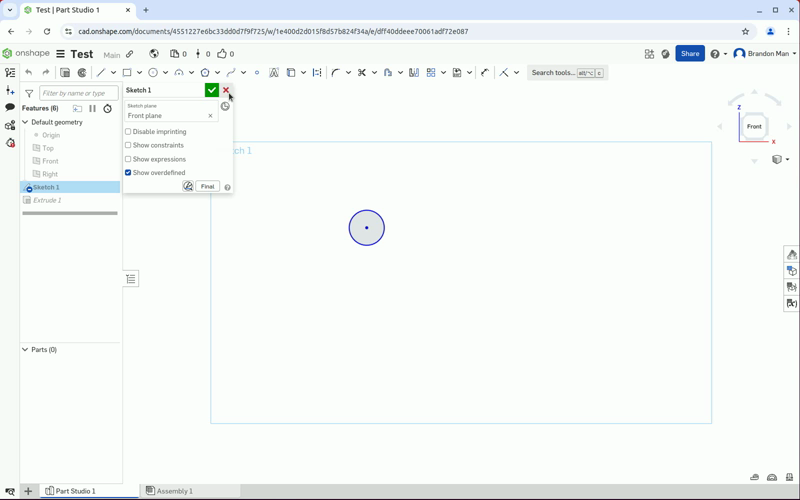
key(shift+s)
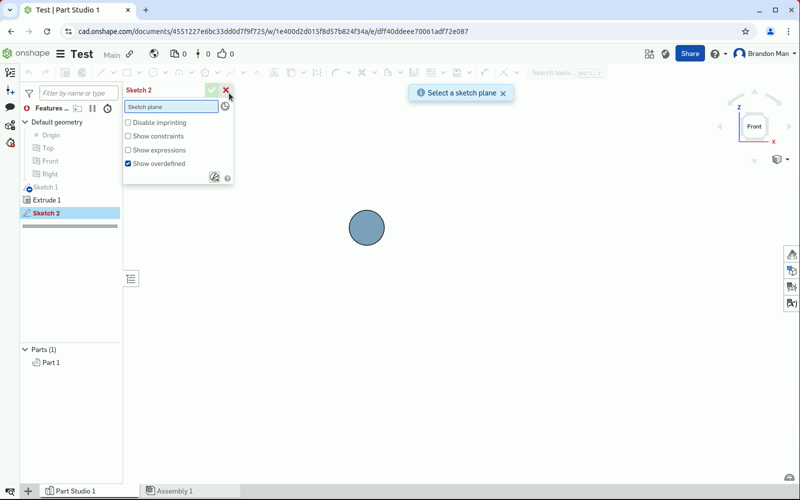
mouse_move(73, 163)
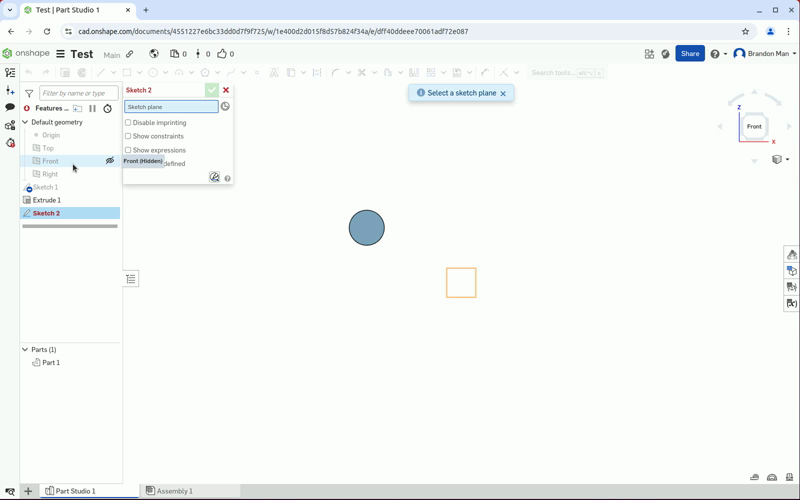
click(73, 163)
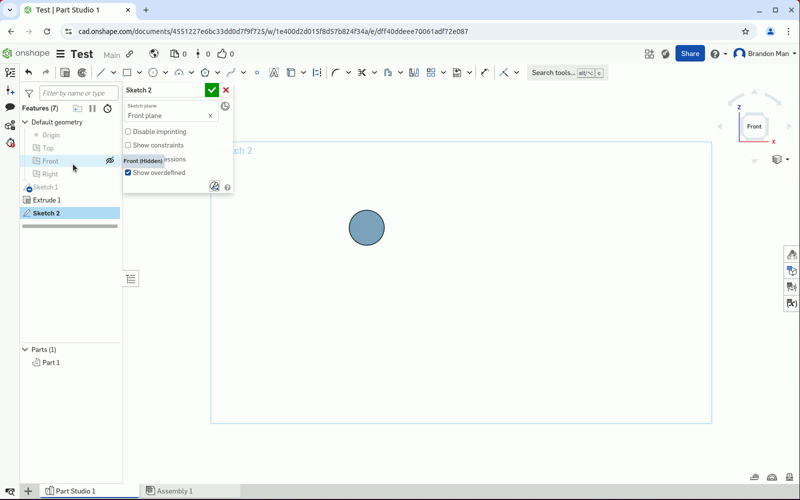
mouse_move(73, 352)
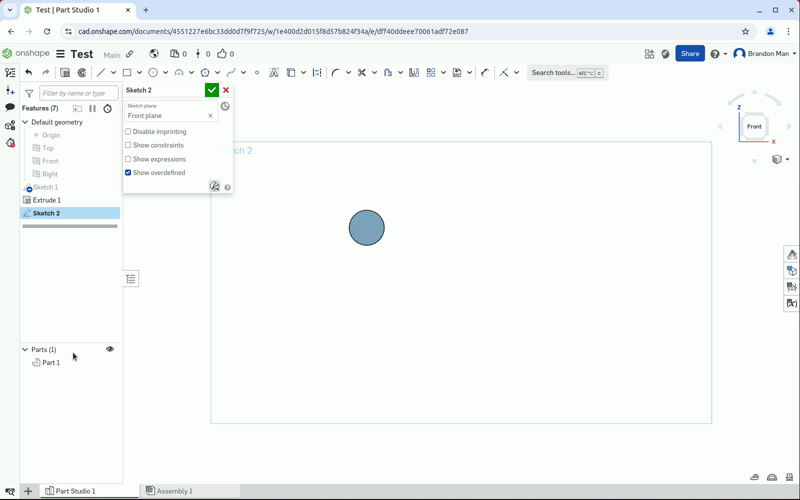
key(y)
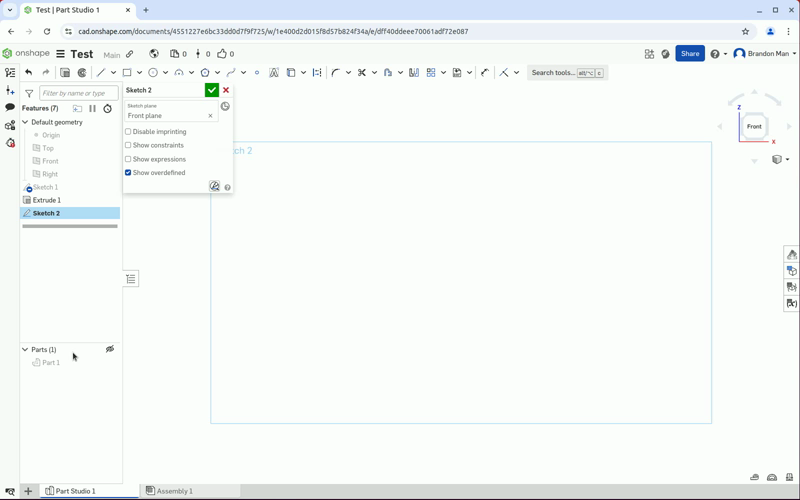
key(l)
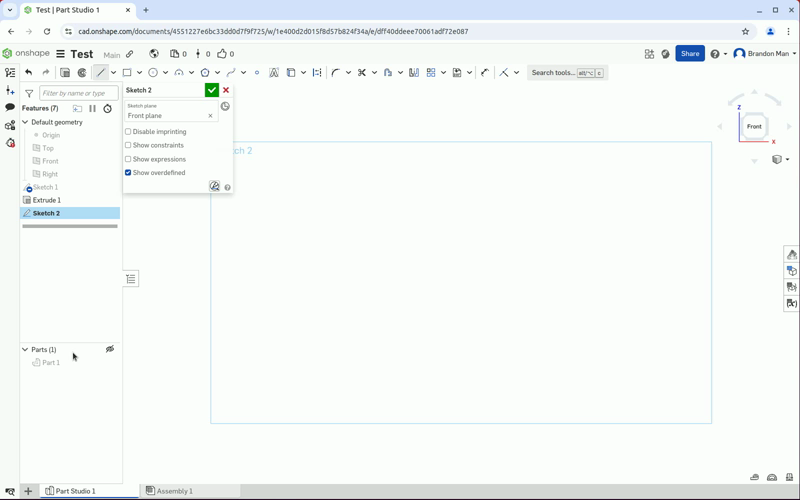
key_down(shift)
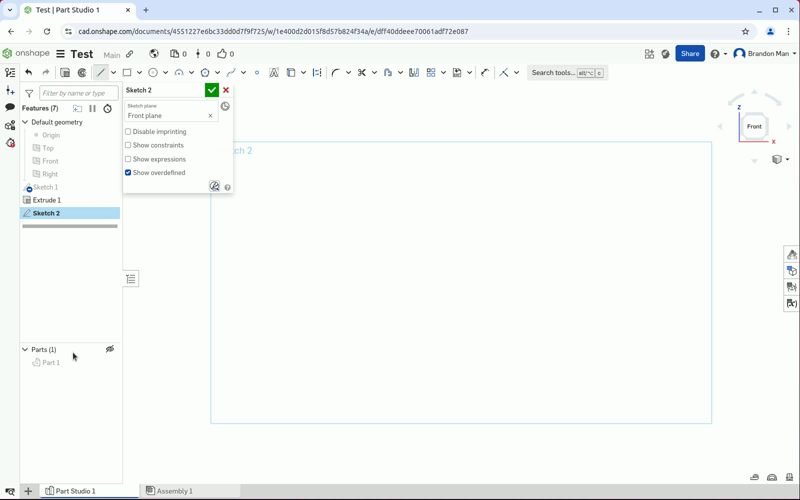
mouse_move(413, 246)
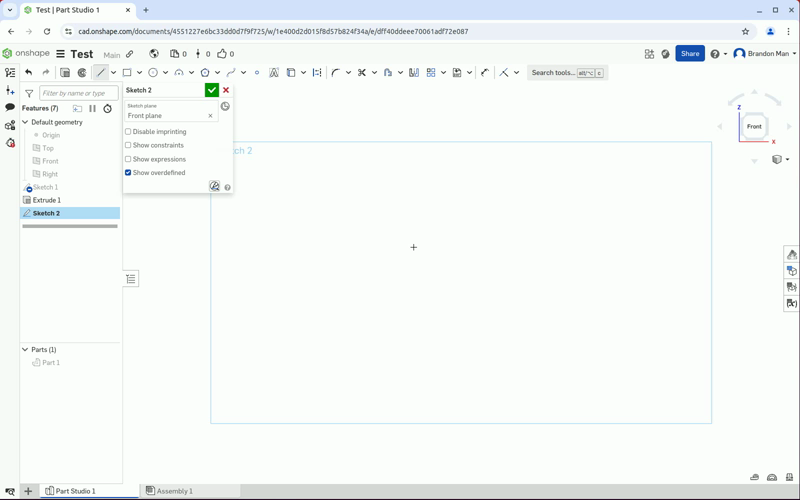
click(413, 246)
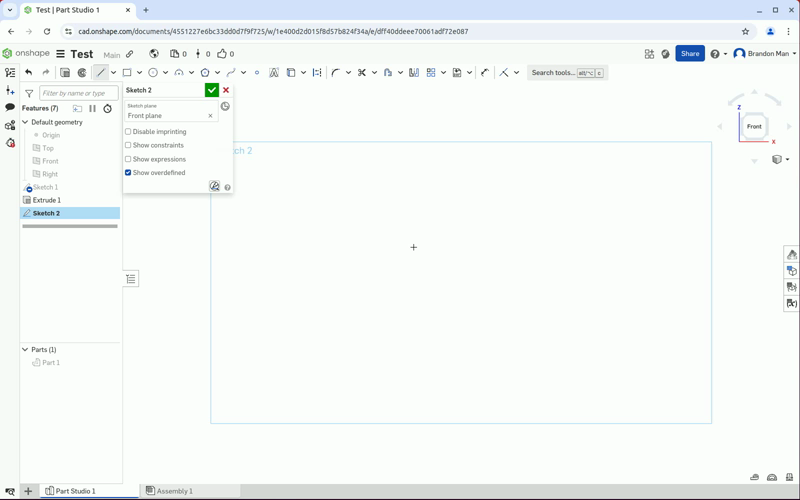
key_up(shift)
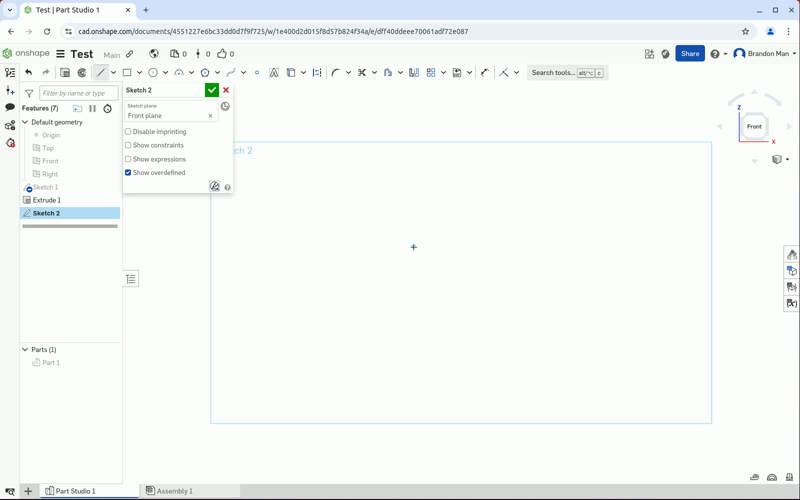
key_down(shift)
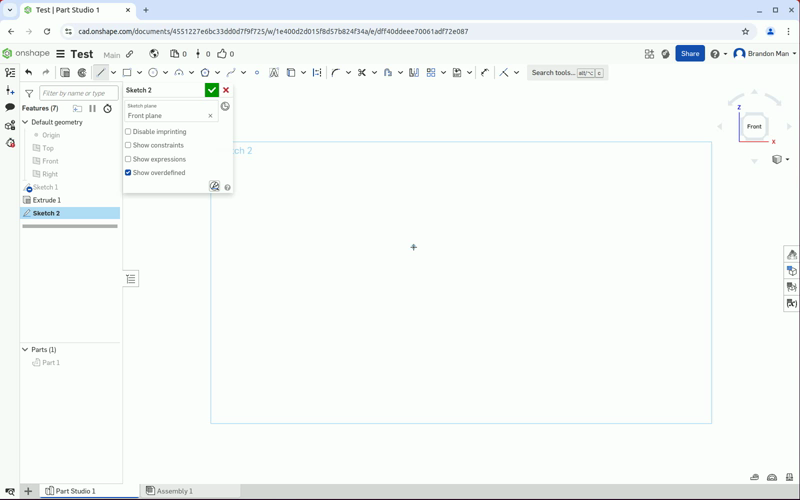
mouse_move(444, 246)
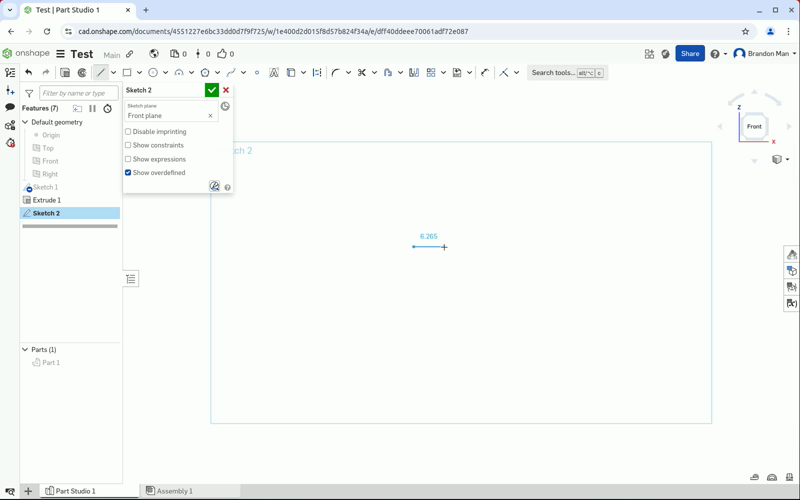
mouse_move(450, 246)
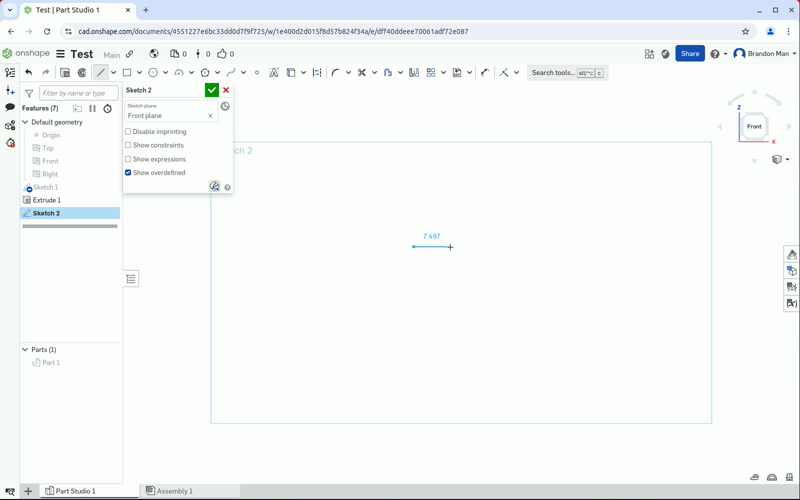
click(450, 246)
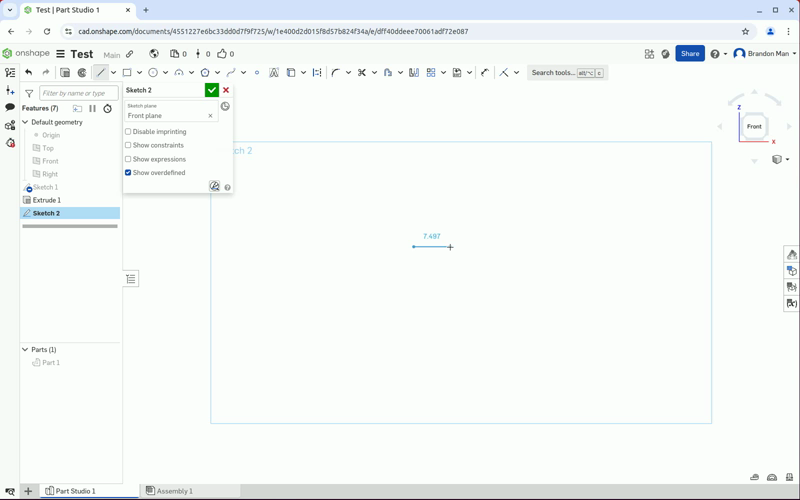
key_up(shift)
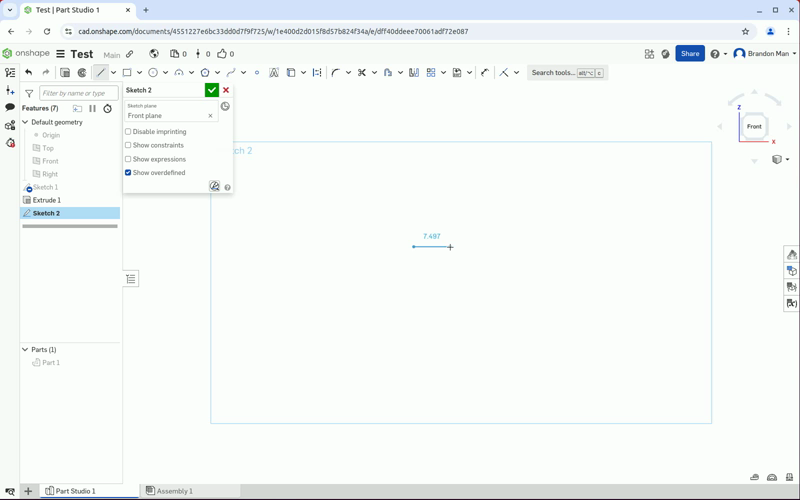
key_down(shift)
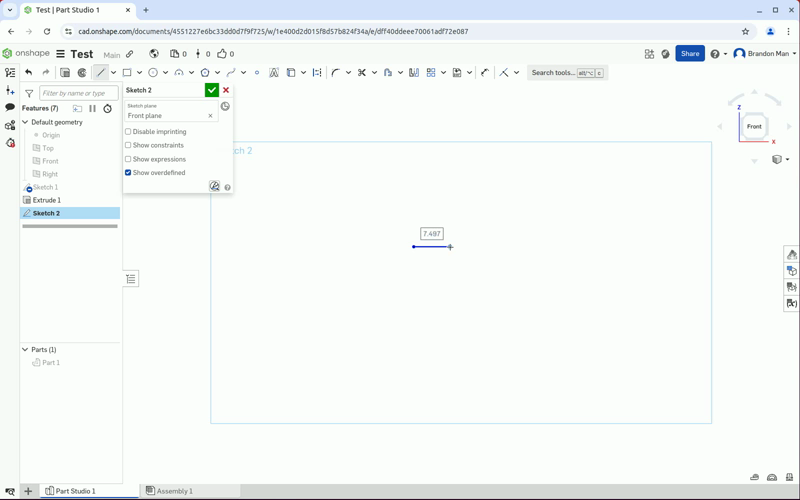
mouse_move(480, 246)
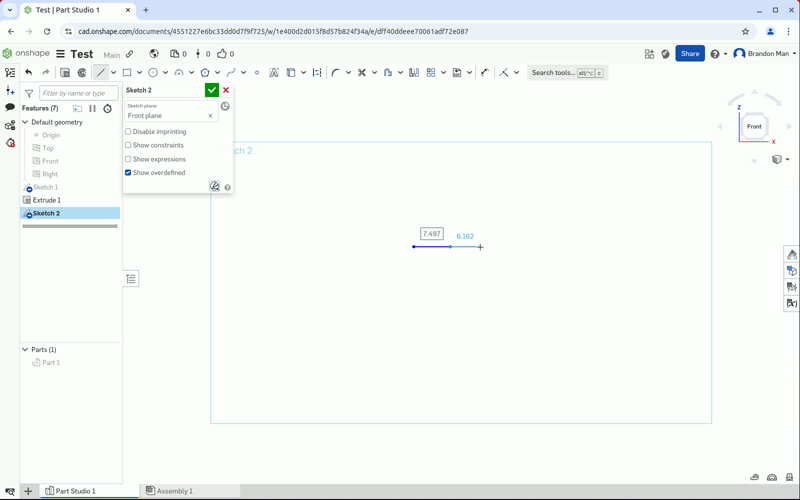
mouse_move(450, 210)
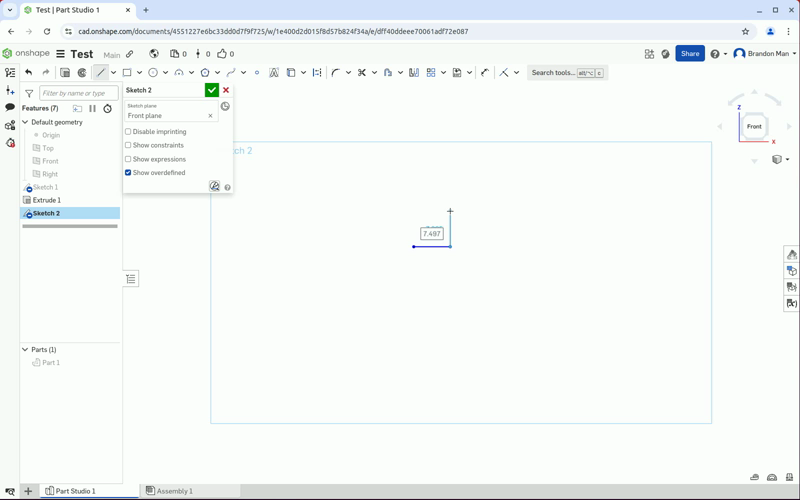
click(450, 210)
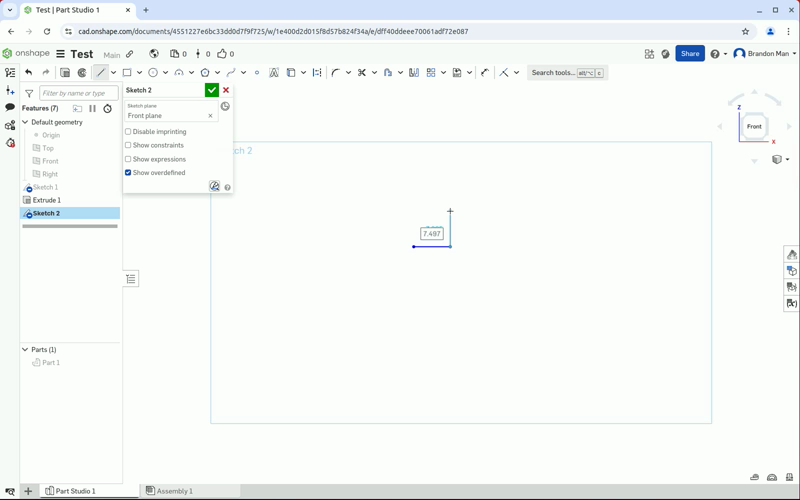
key_up(shift)
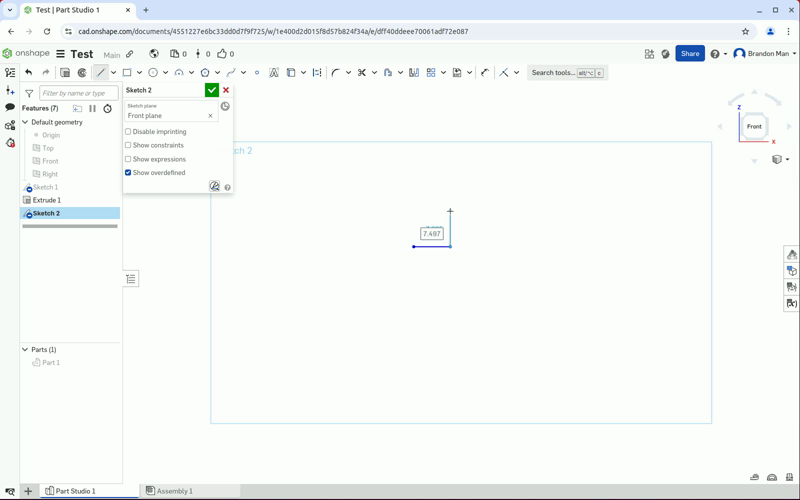
key_down(shift)
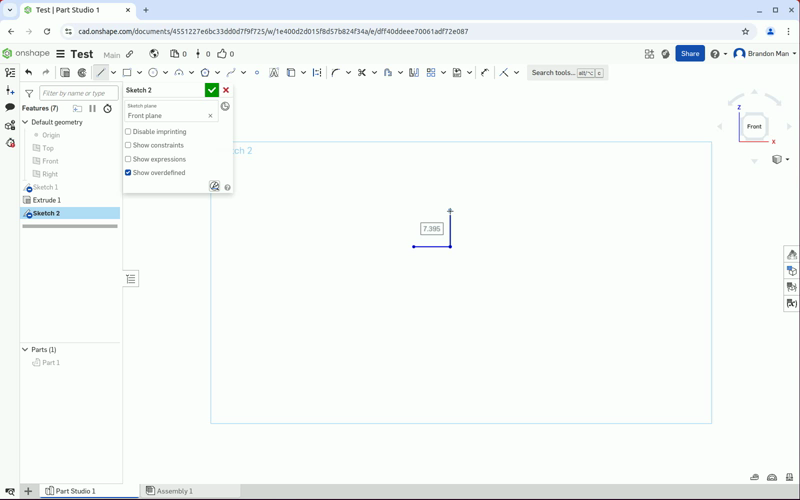
mouse_move(480, 210)
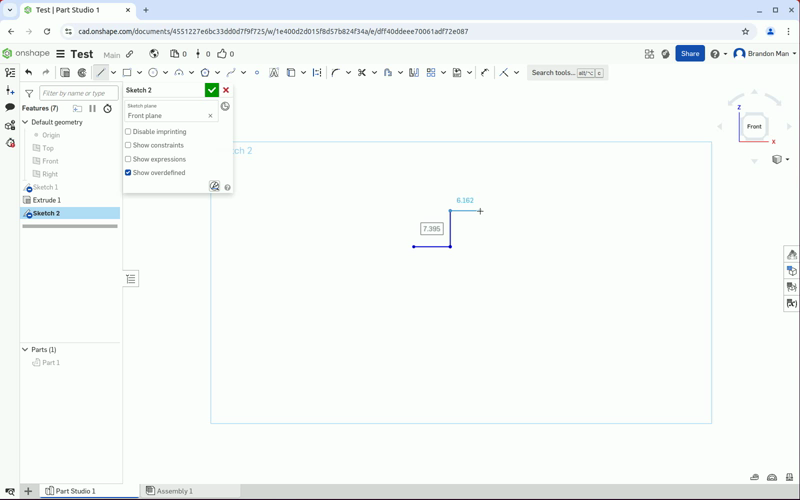
mouse_move(413, 210)
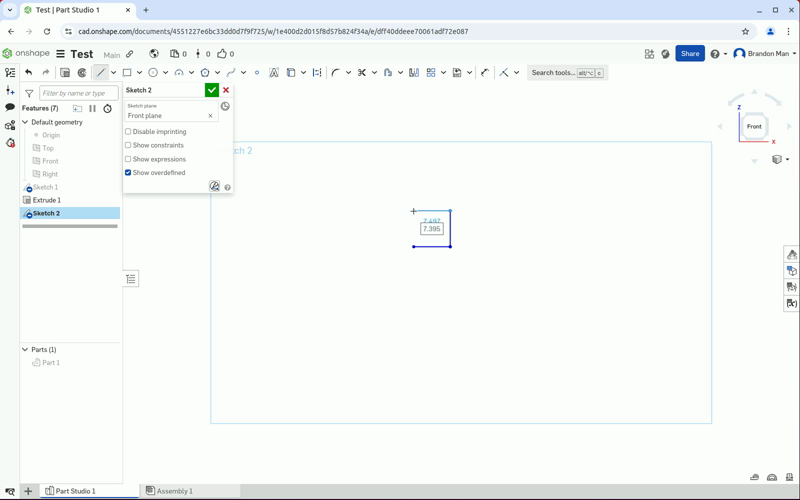
click(413, 210)
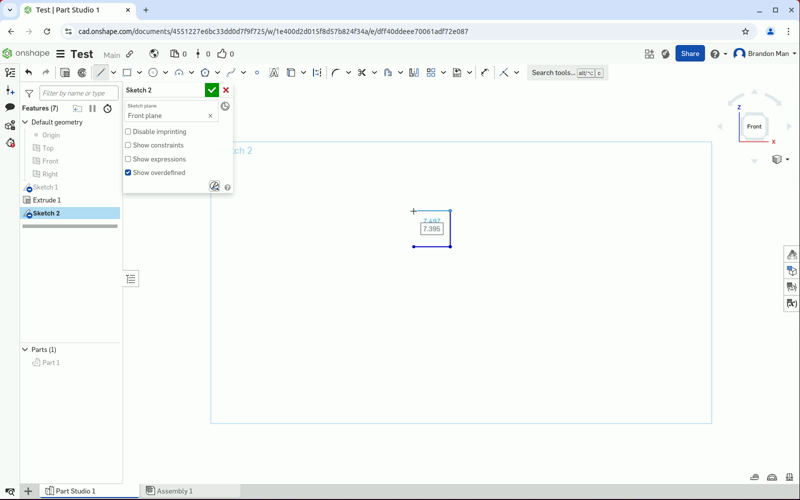
key_up(shift)
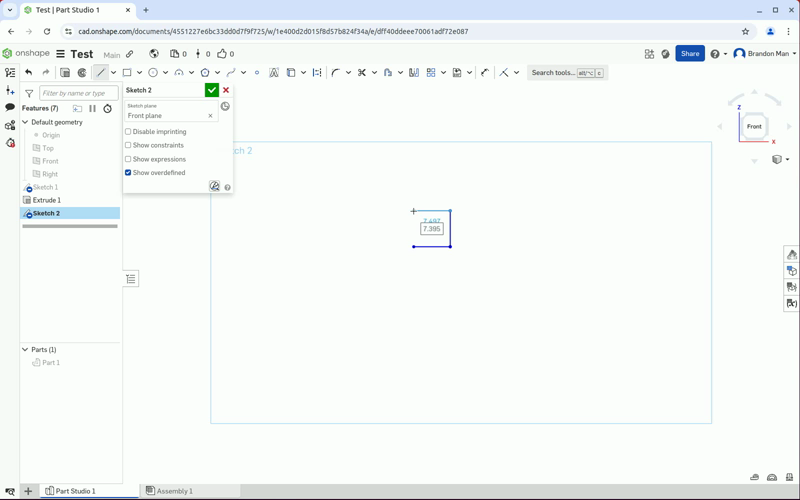
mouse_move(444, 210)
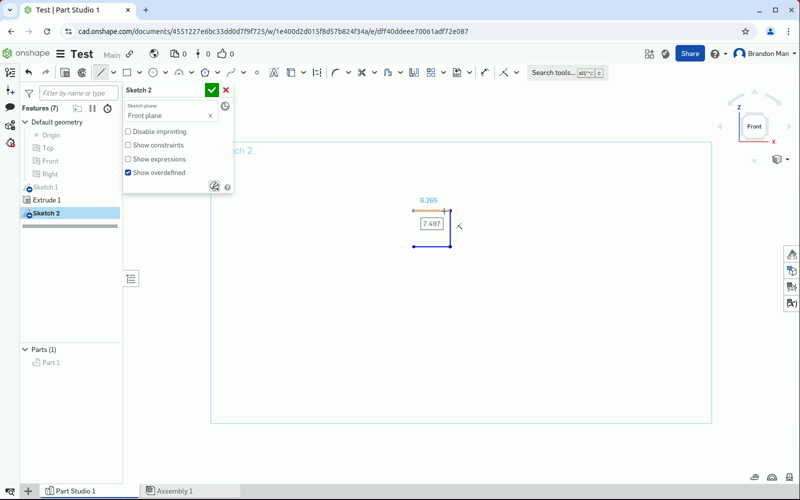
key_down(shift)
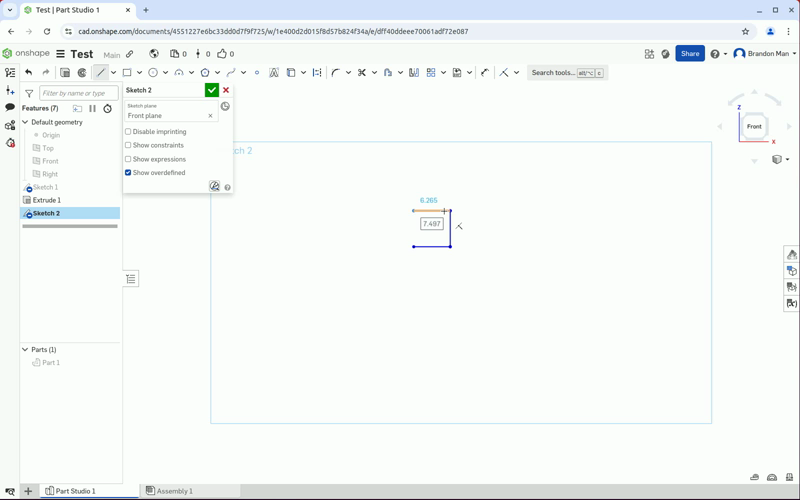
mouse_move(413, 246)
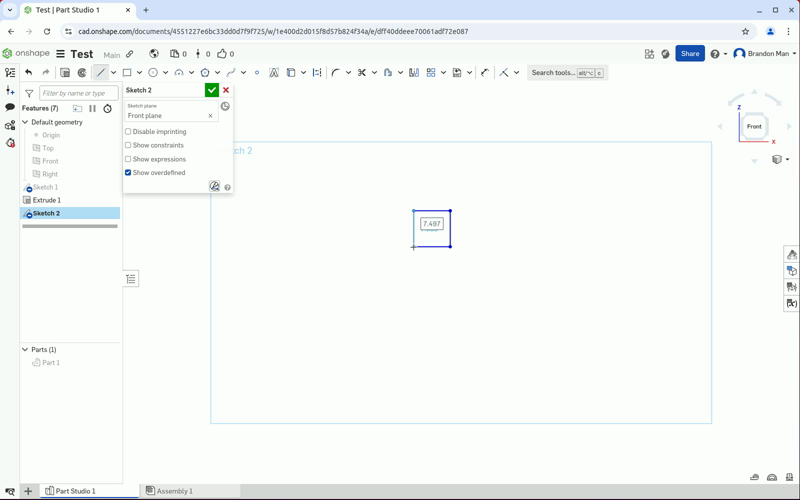
key_up(shift)
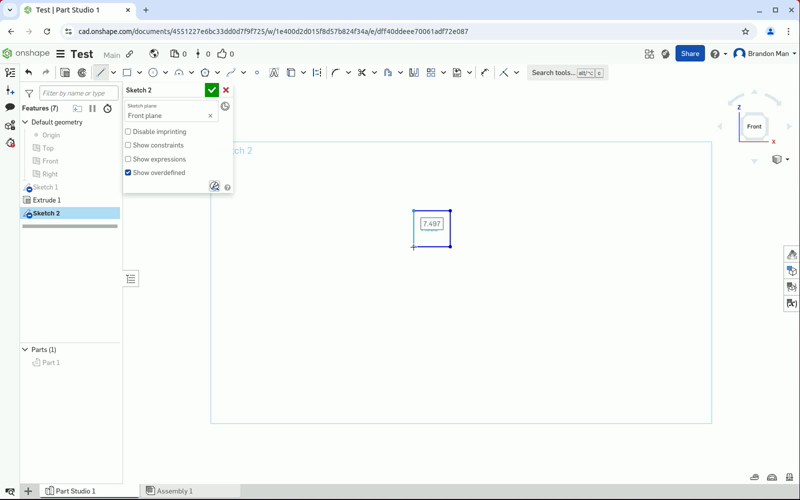
click(413, 246)
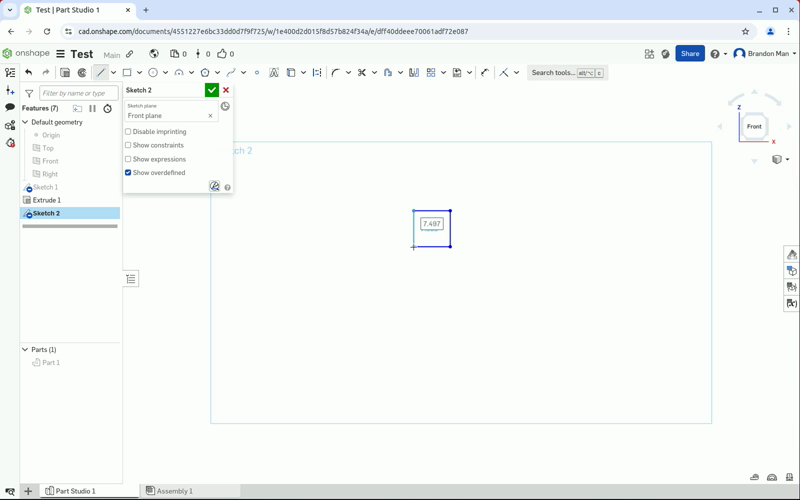
key(esc)
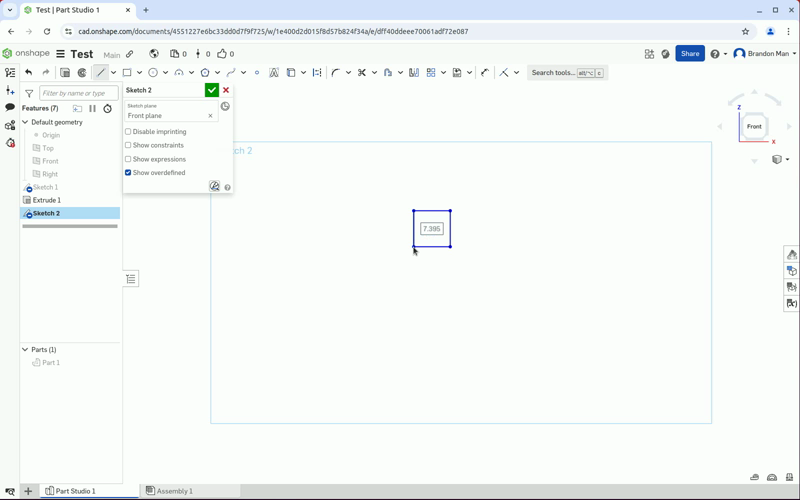
mouse_move(425, 239)
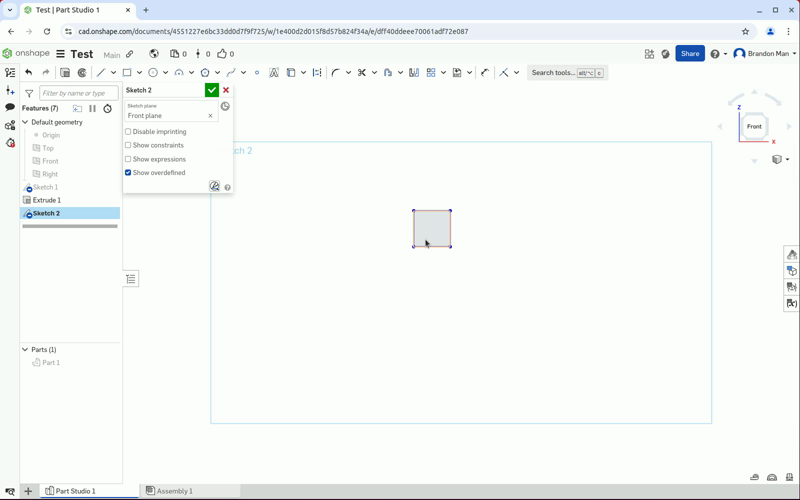
scroll(6)
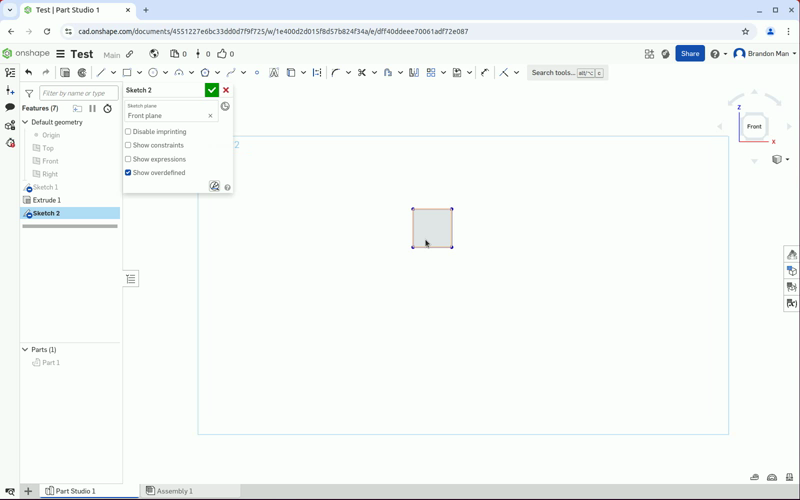
scroll(6)
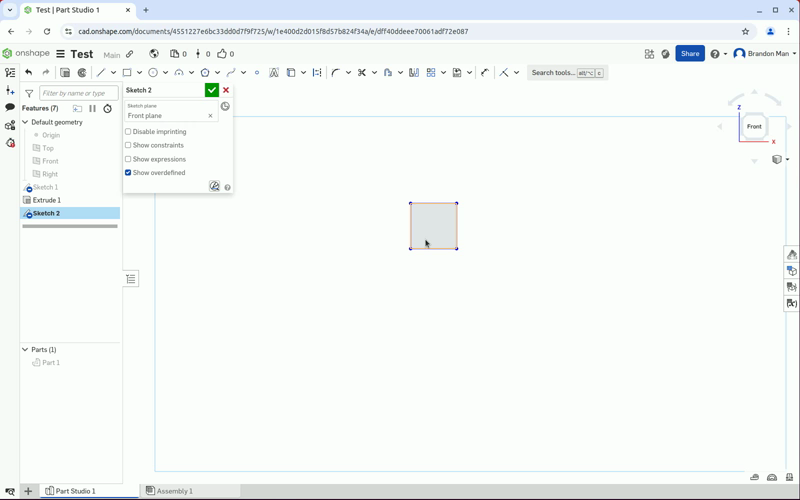
scroll(6)
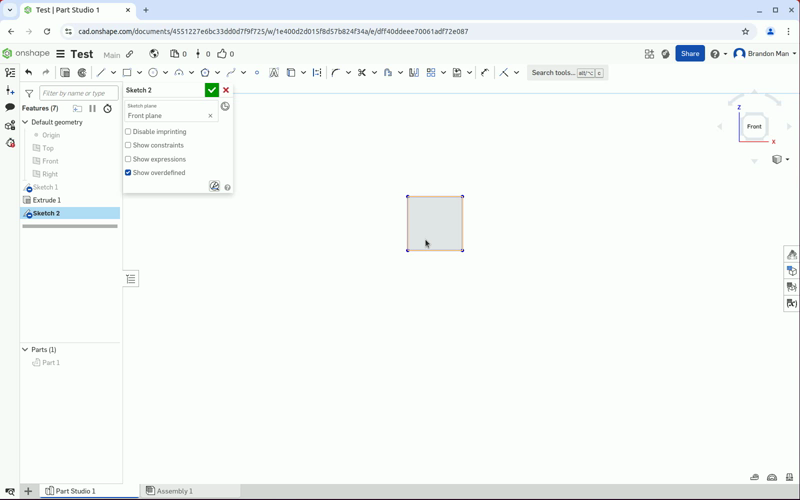
scroll(6)
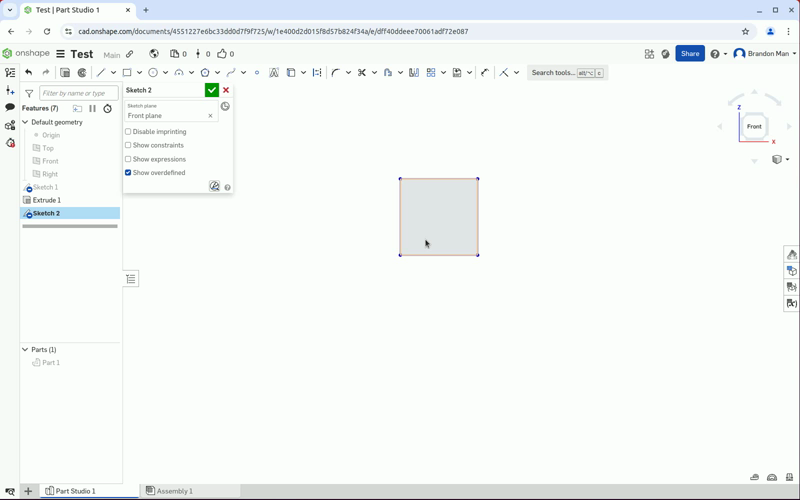
scroll(6)
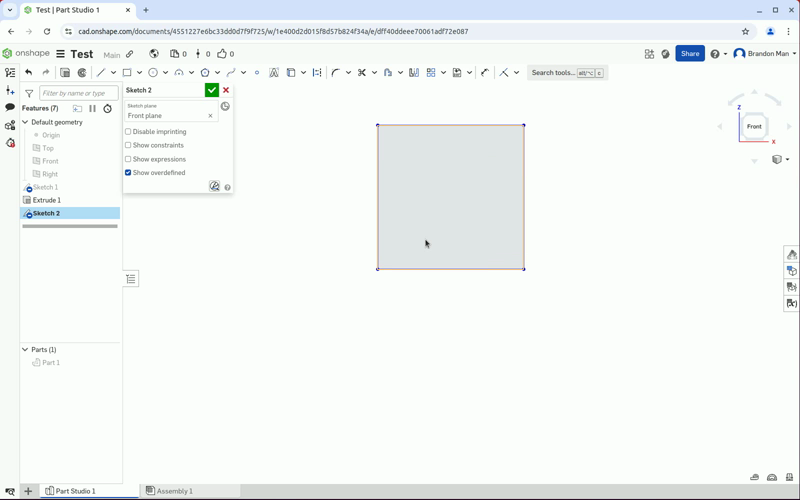
scroll(6)
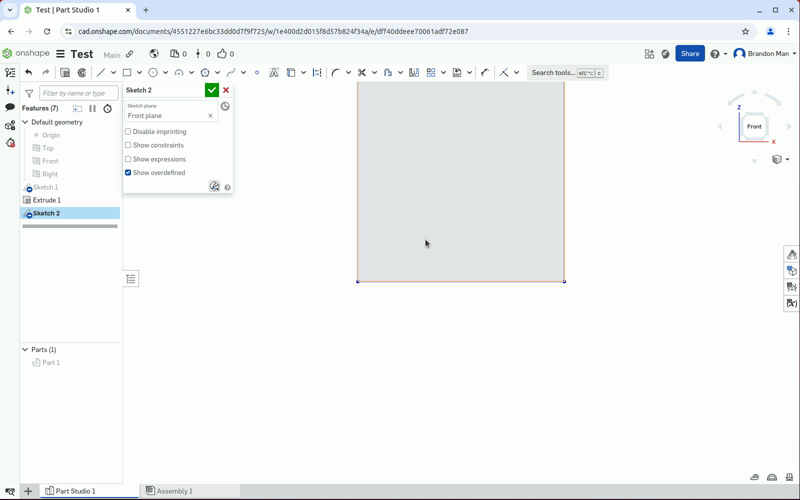
scroll(6)
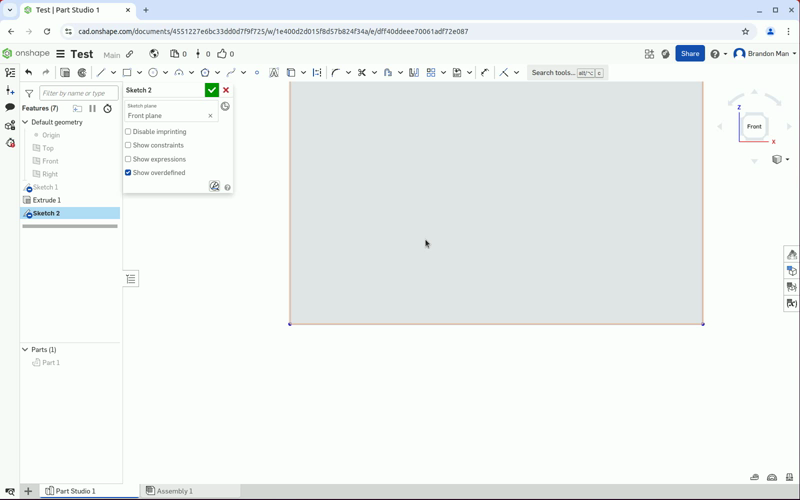
click(425, 239)
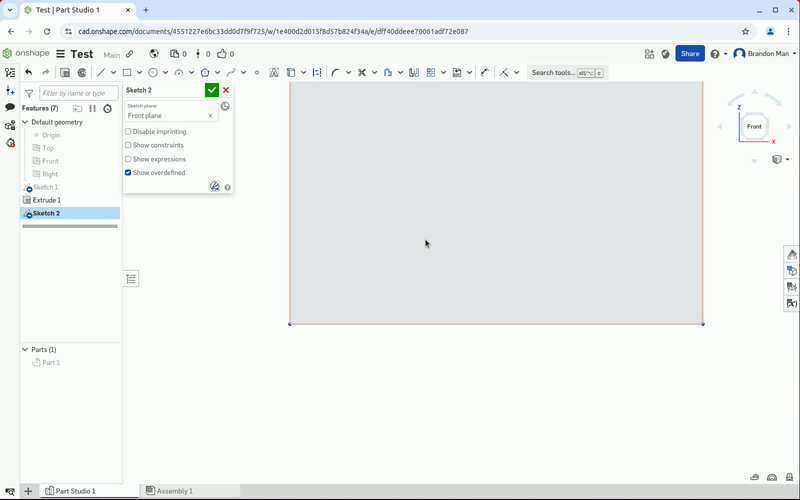
scroll(-6)
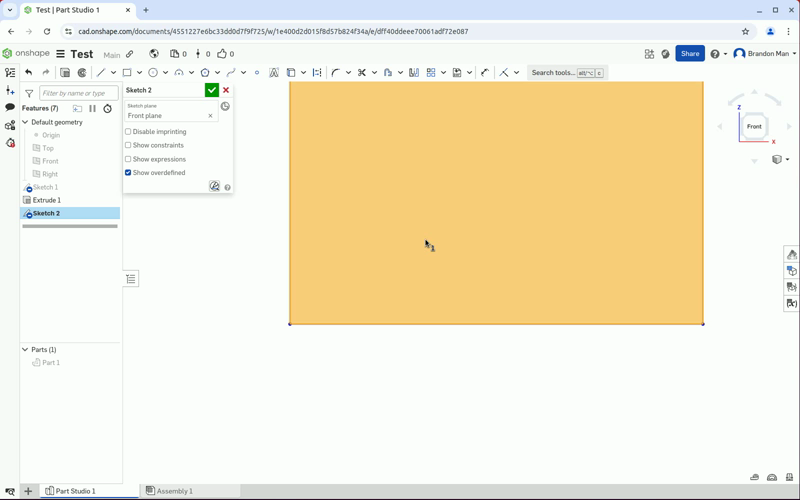
scroll(-6)
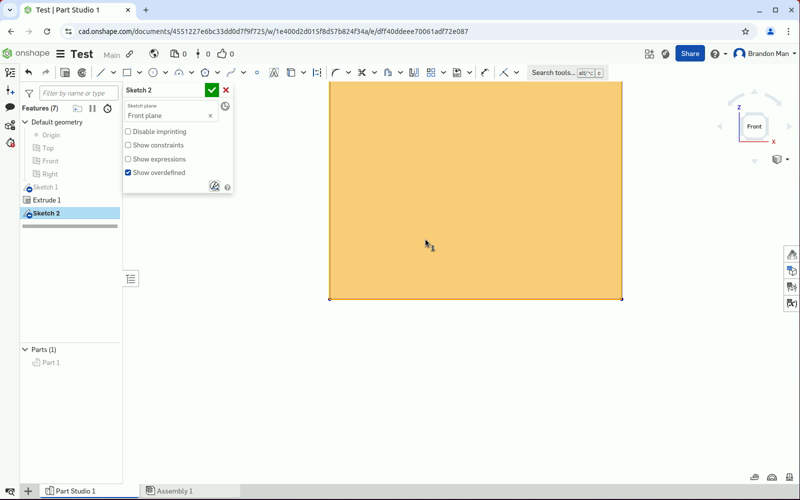
scroll(-6)
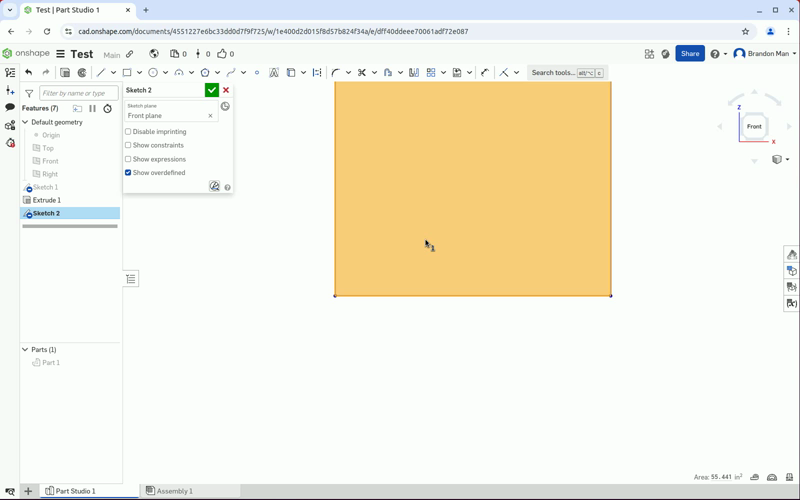
scroll(-6)
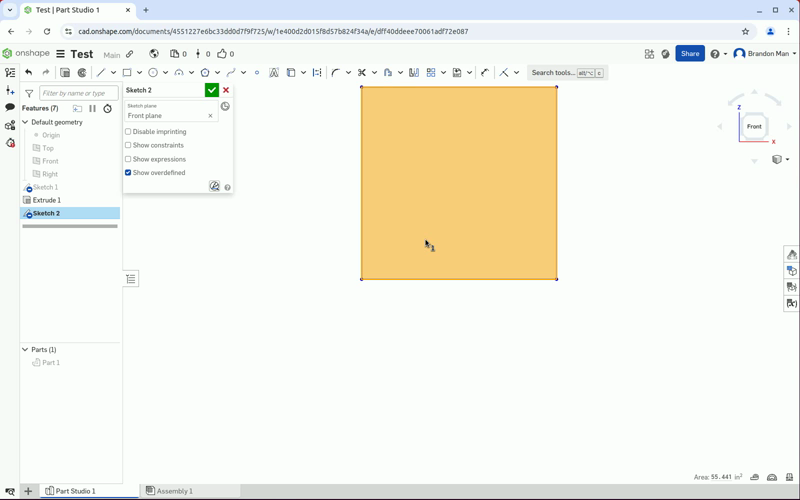
scroll(-6)
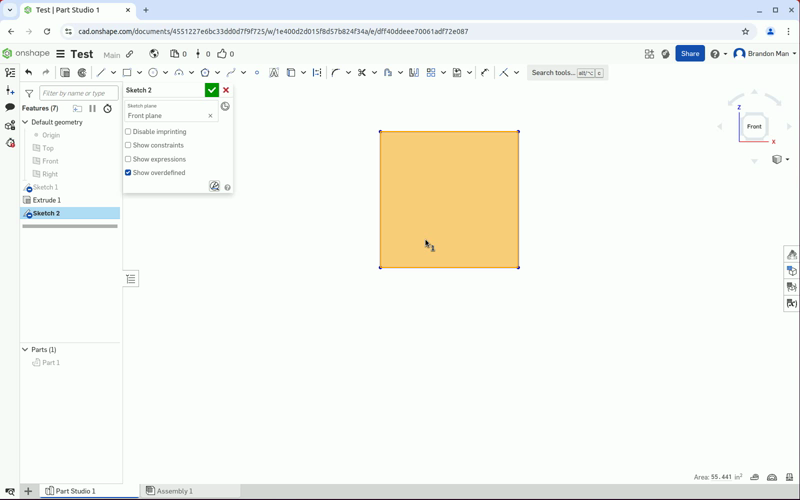
scroll(-6)
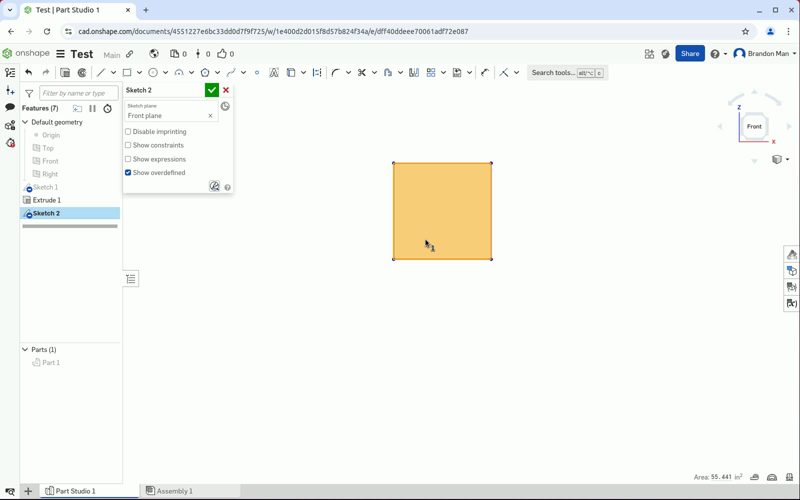
scroll(-6)
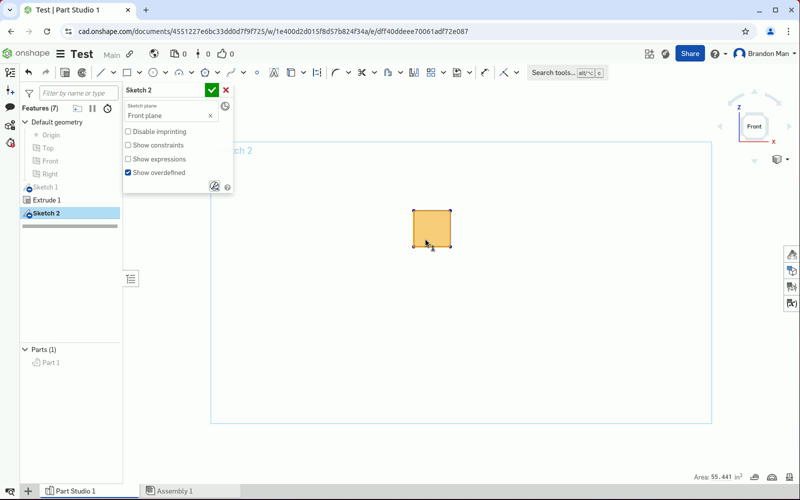
mouse_move(73, 352)
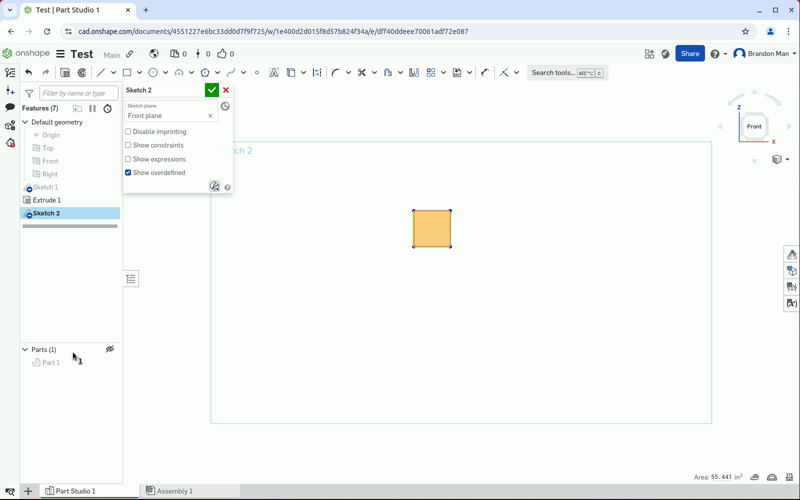
key(shift+y)
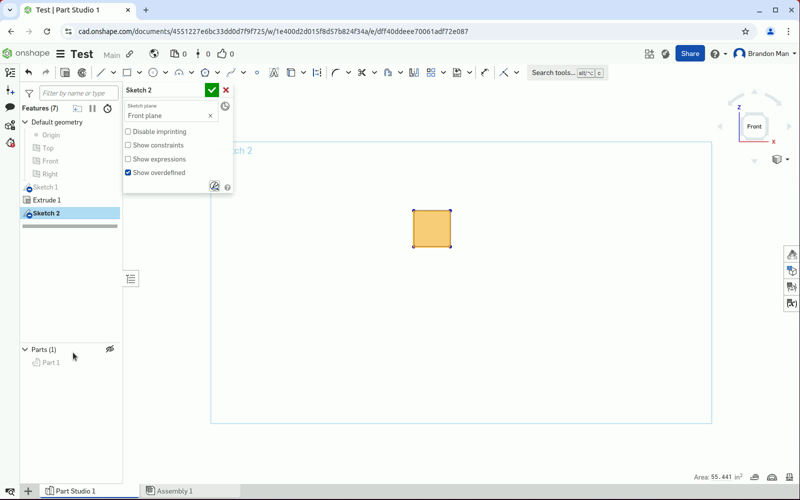
key(shift+e)
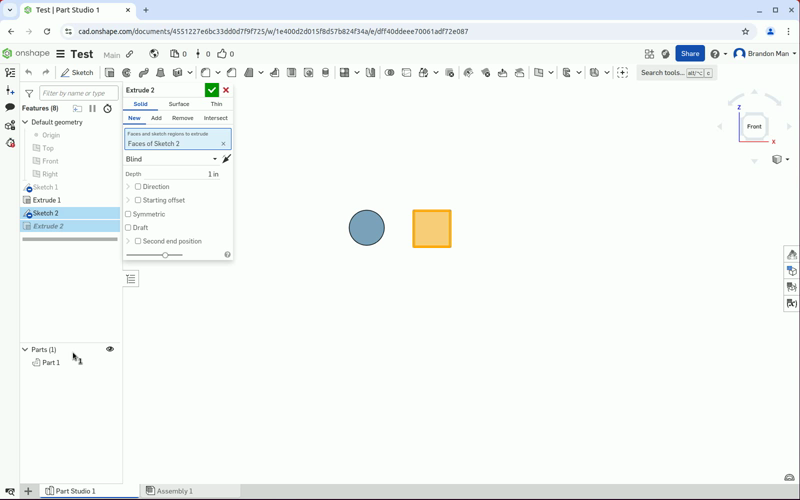
mouse_move(143, 106)
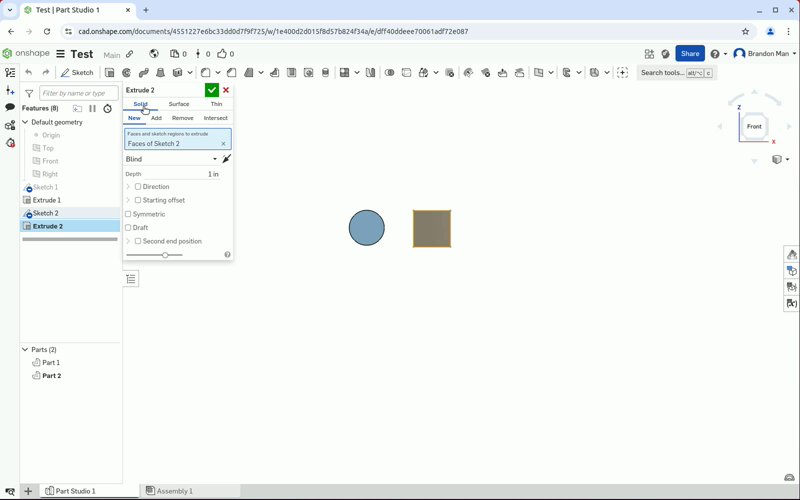
click(143, 106)
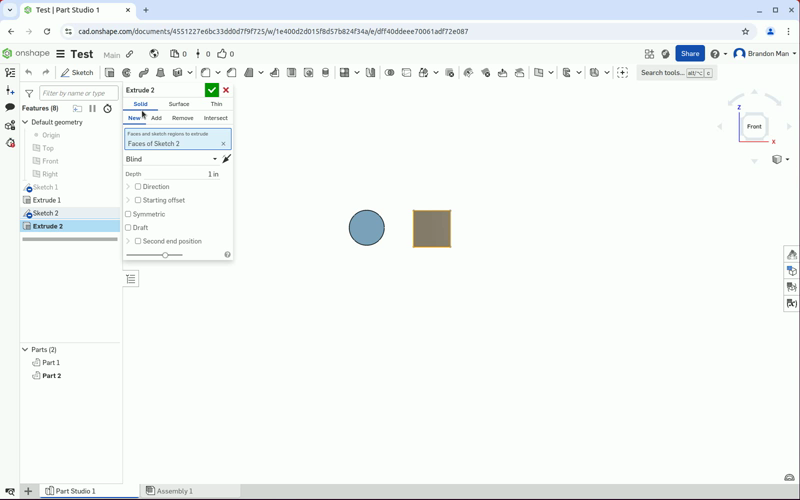
mouse_move(137, 120)
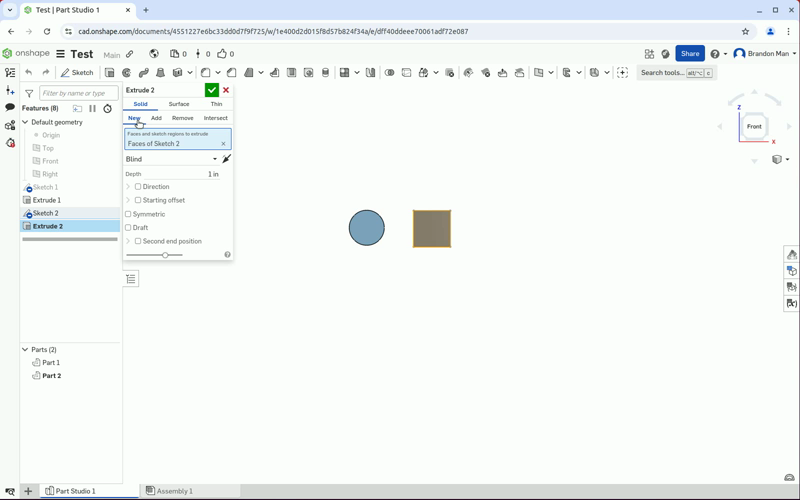
click(137, 120)
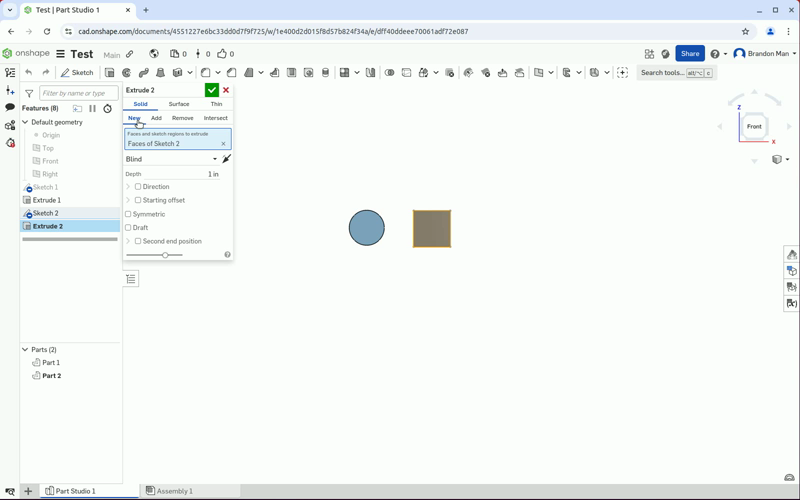
key(tab, 4)
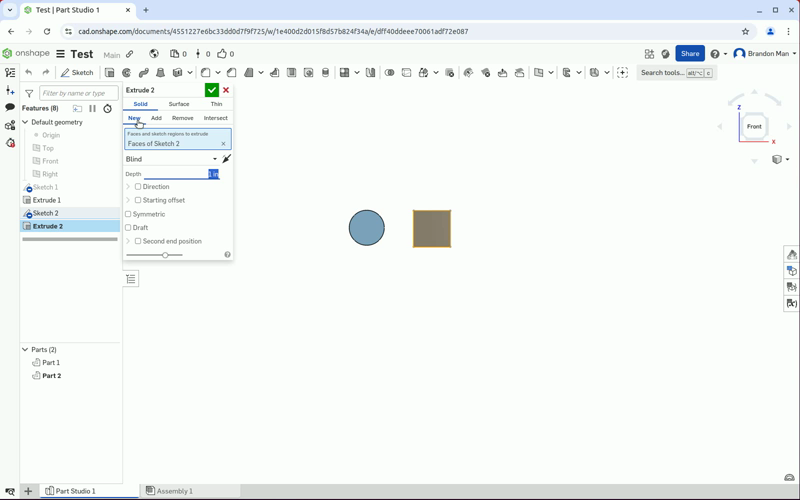
text(21.664)
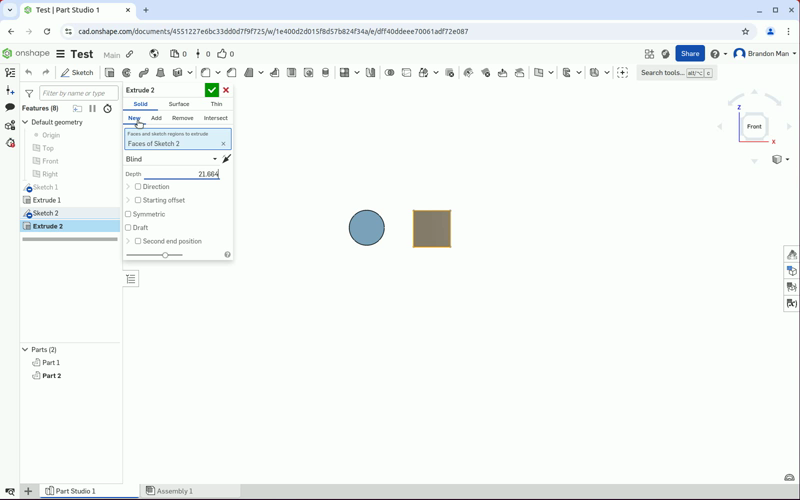
key(enter)
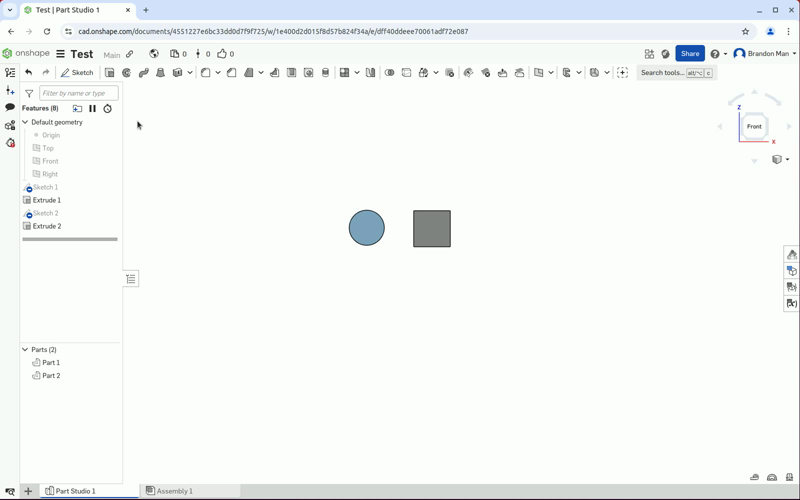
key(shift+h)
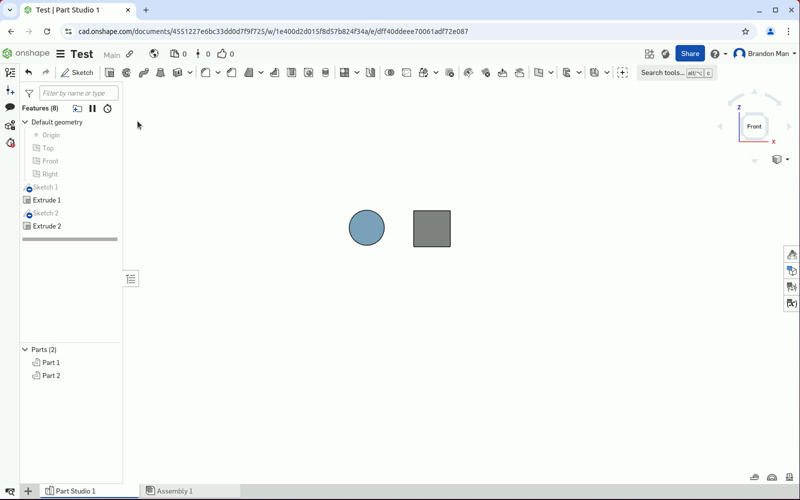
key(shift+h)
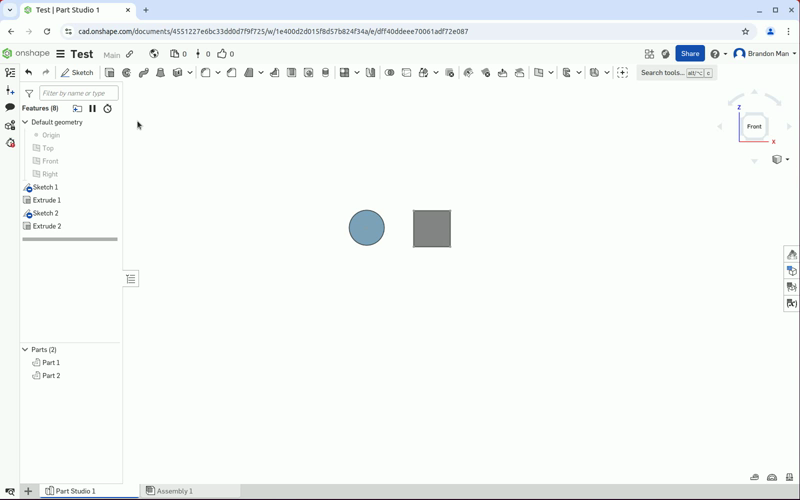
key(shift+7)
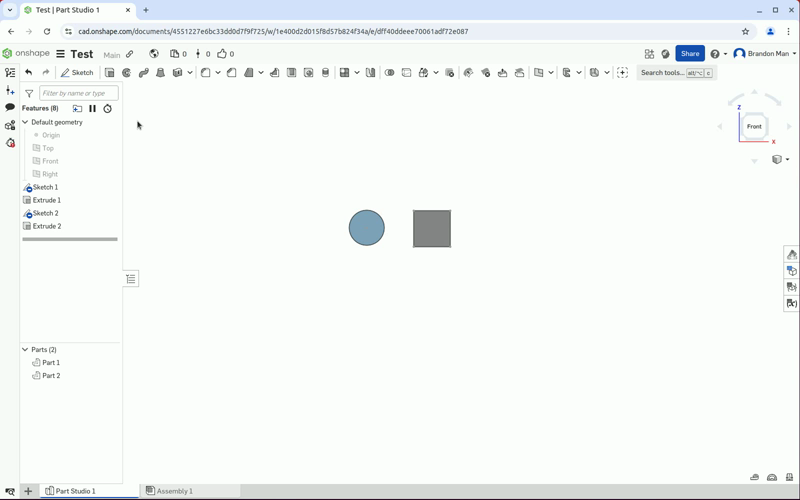
key(left, 2)
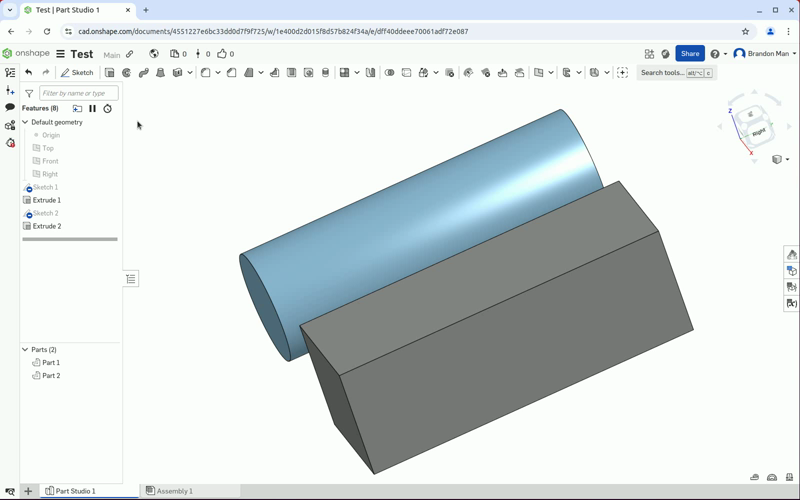
key(down, 2)
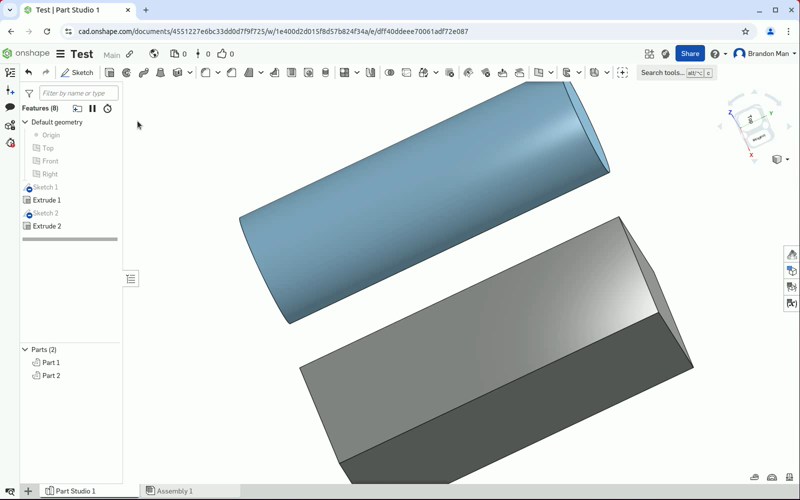
key(up, 2)
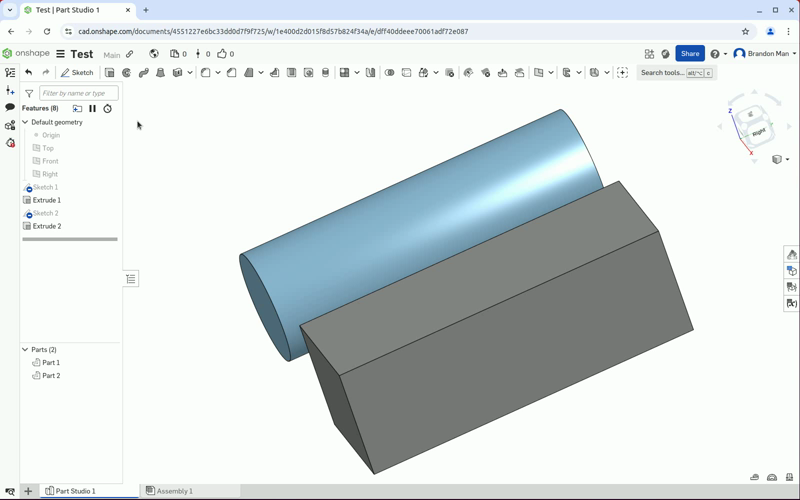
key(right, 2)
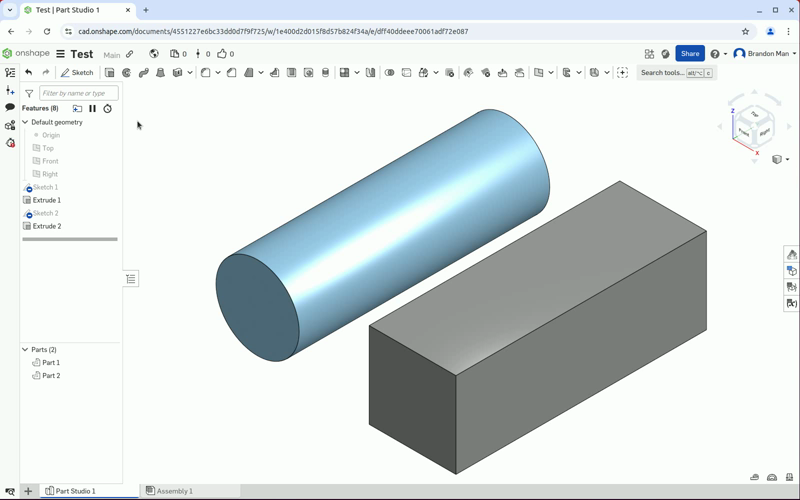
mouse_move(73, 189)
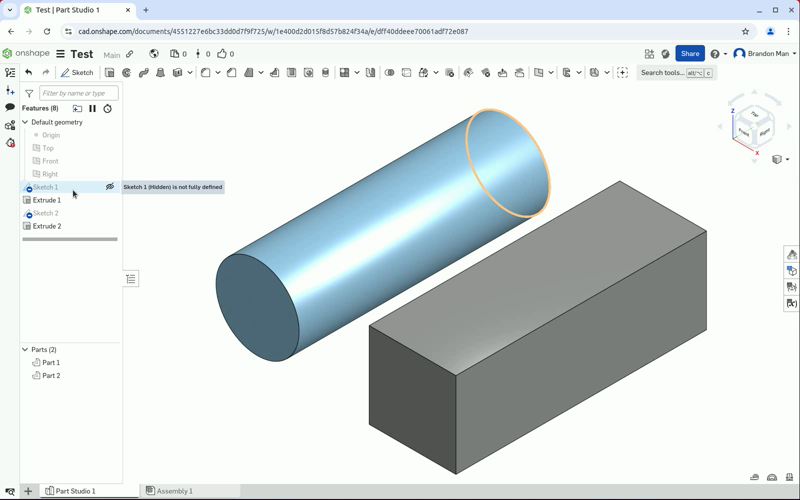
click(73, 189)